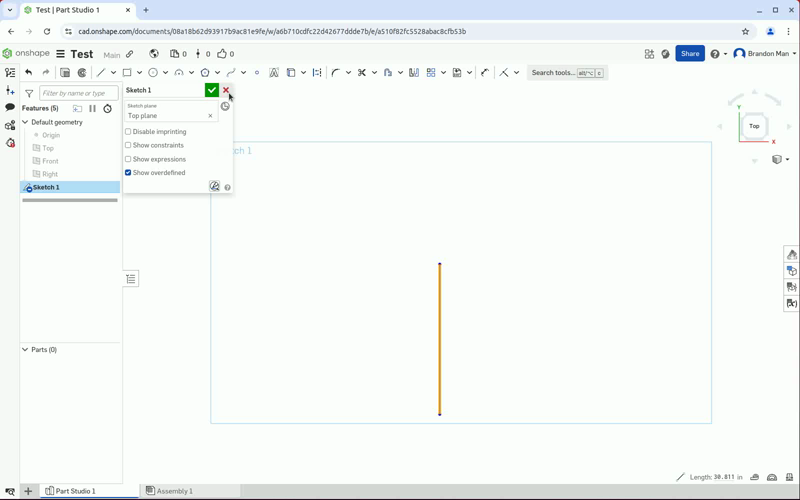
key(shift+h)
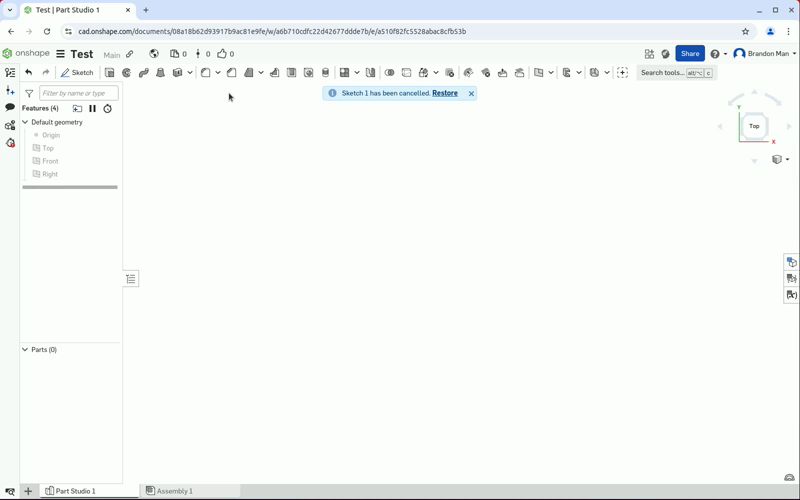
mouse_move(73, 352)
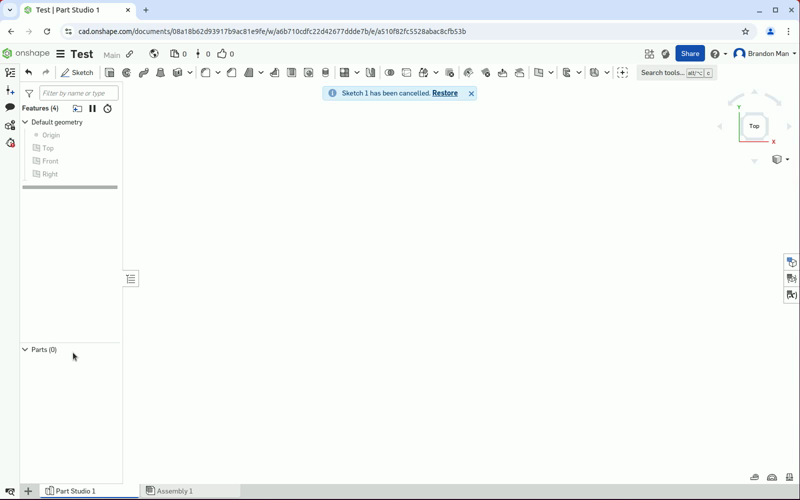
key(y)
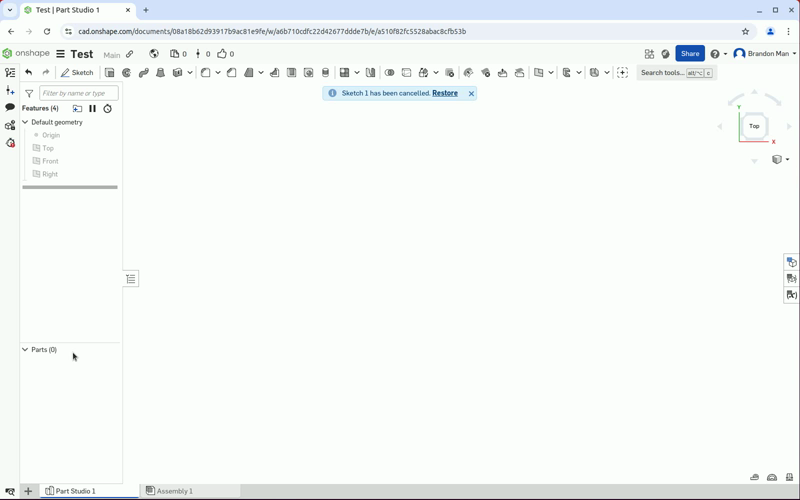
key(shift+p)
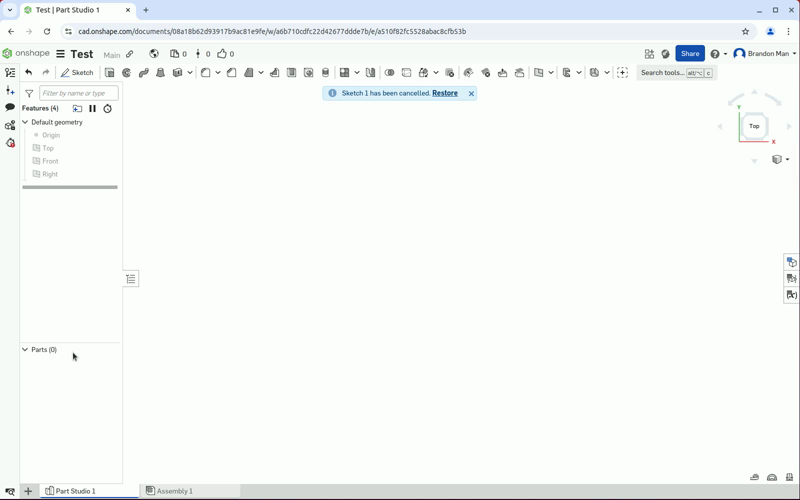
key(space)
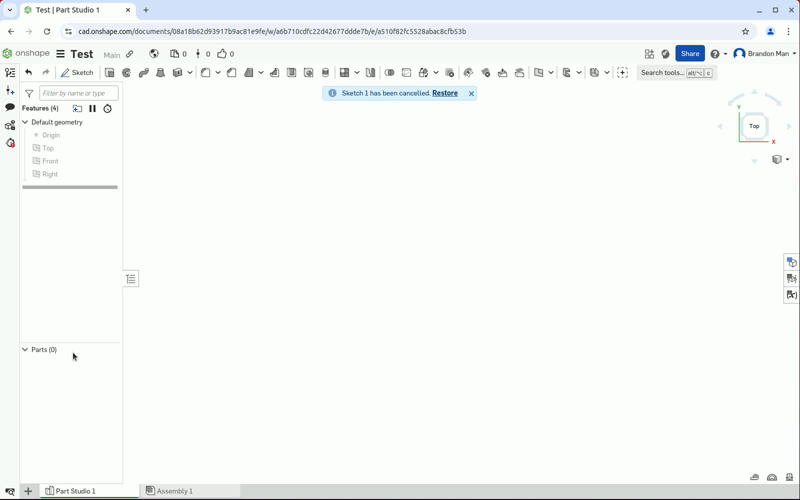
key_down(shift)
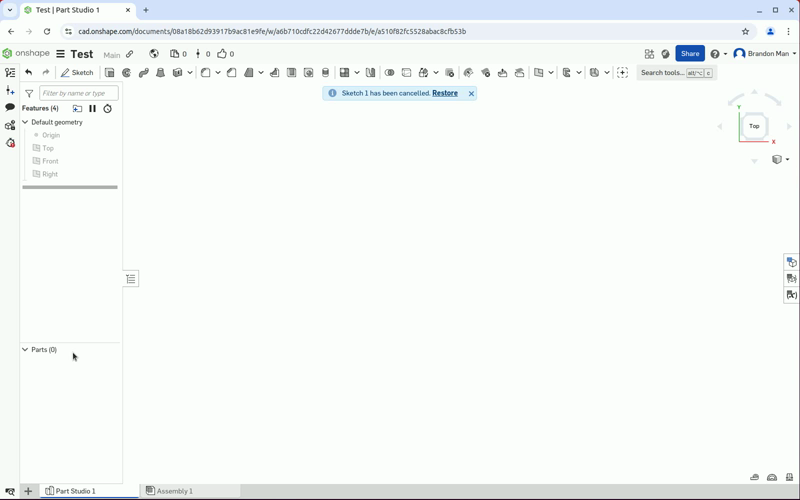
key(up)
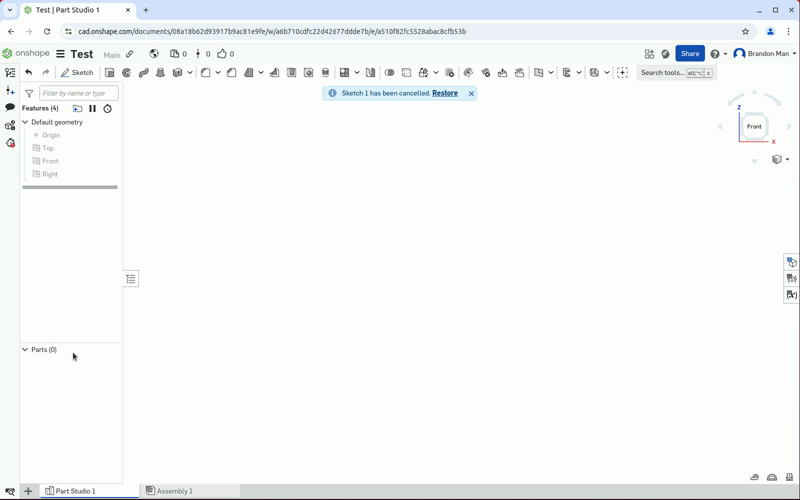
key_up(shift)
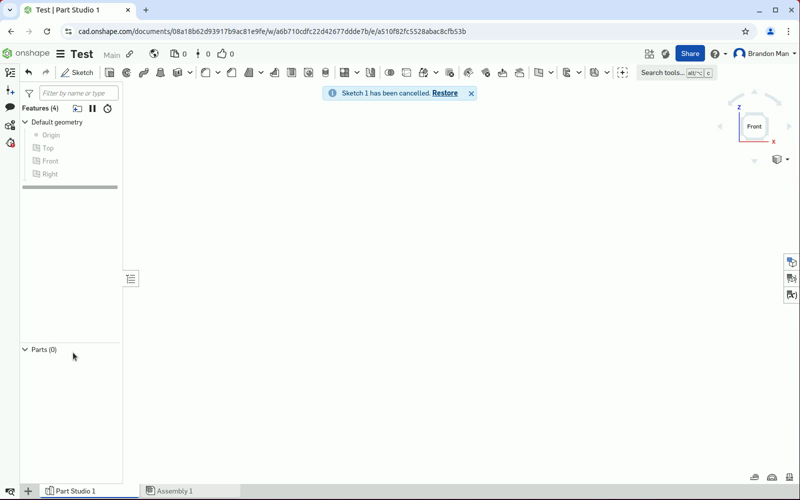
key(space)
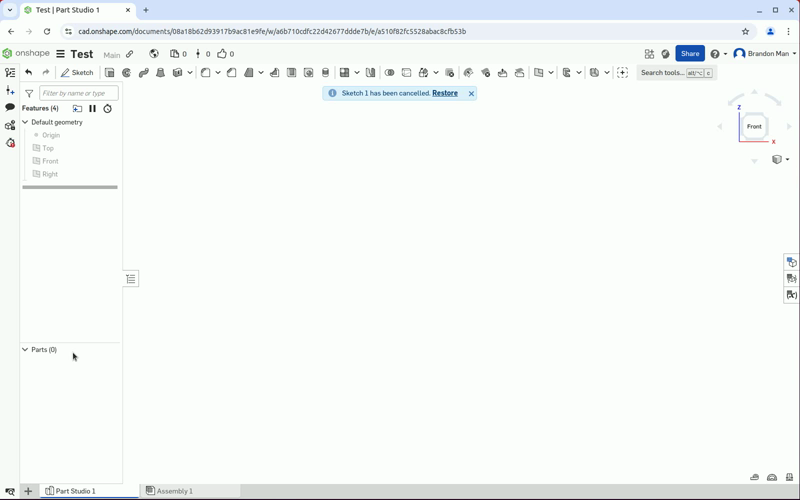
key_down(shift)
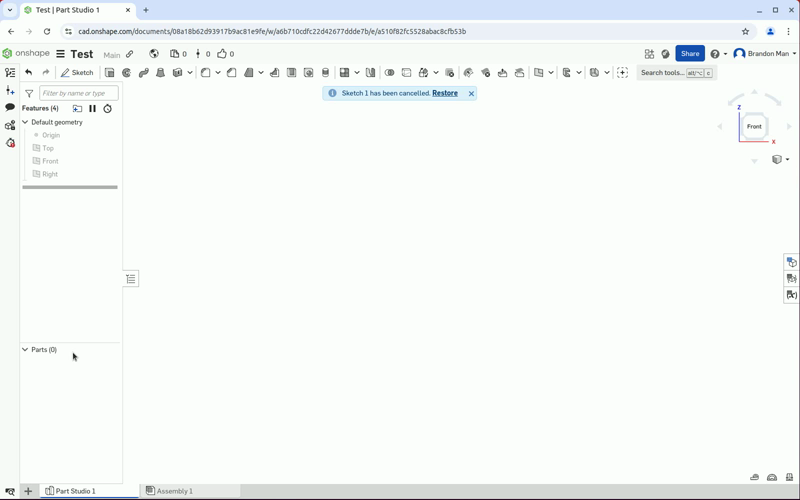
key(left)
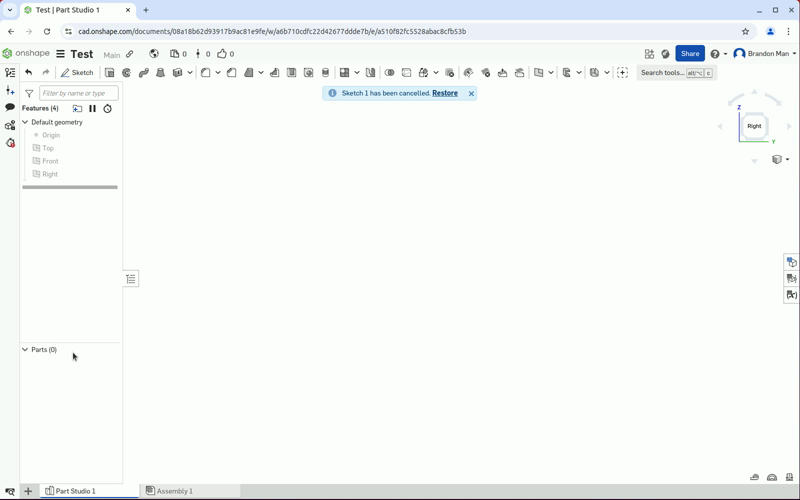
key_up(shift)
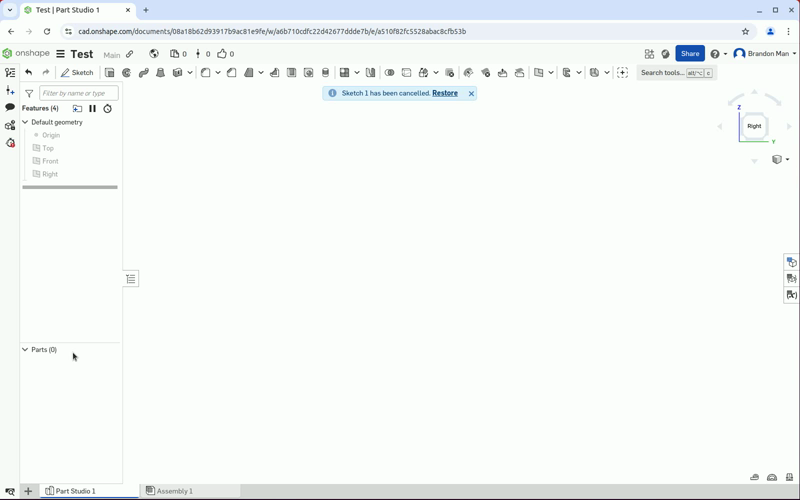
mouse_move(73, 352)
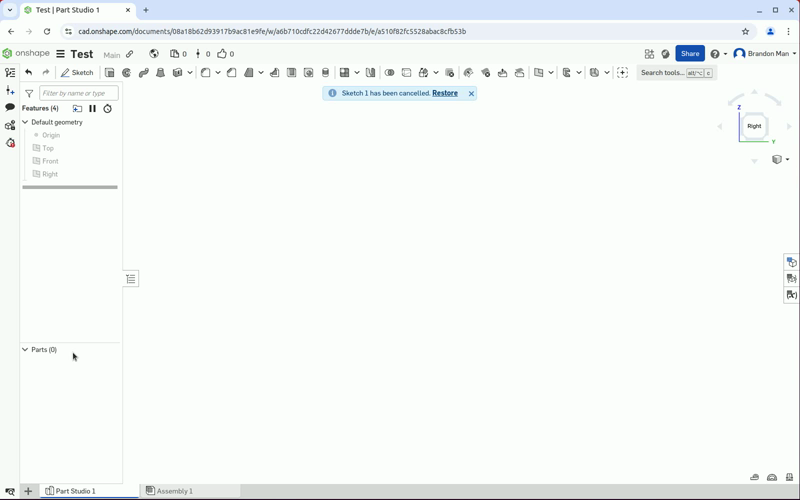
key(shift+y)
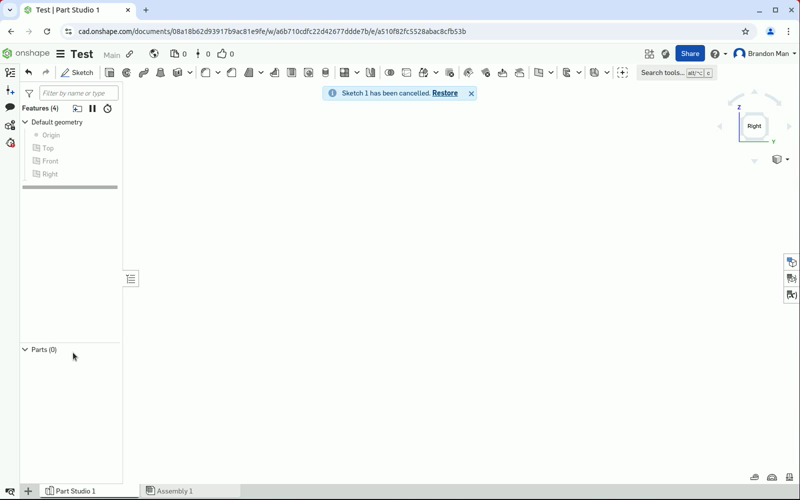
key(shift+s)
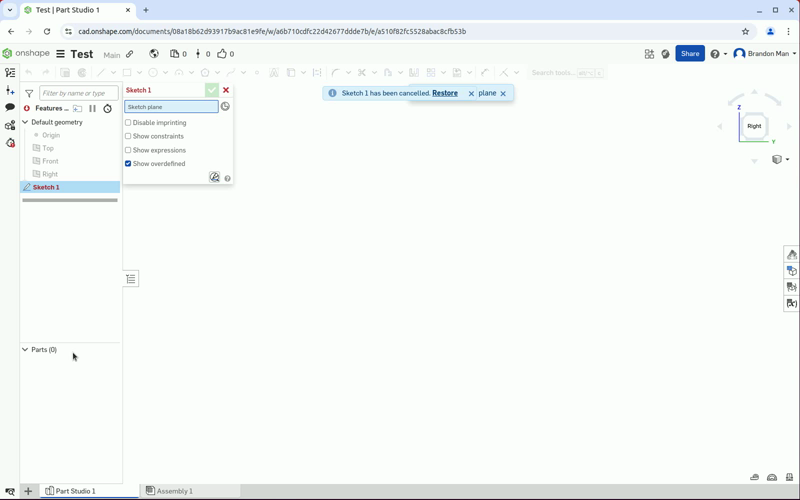
mouse_move(73, 176)
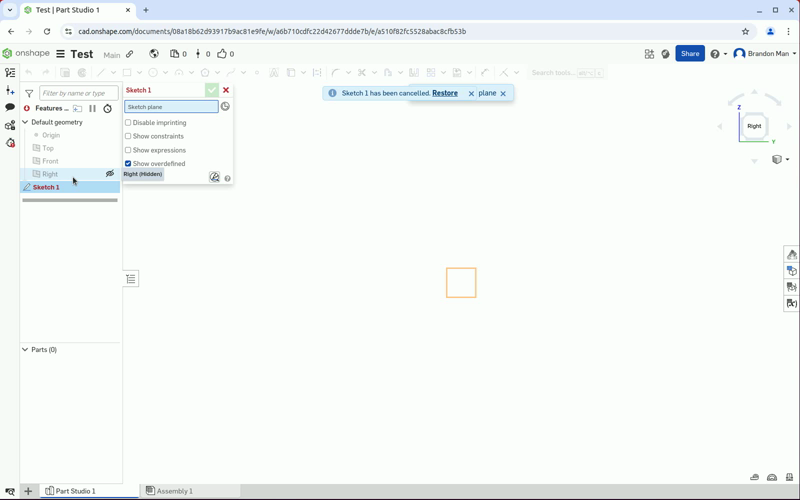
click(73, 176)
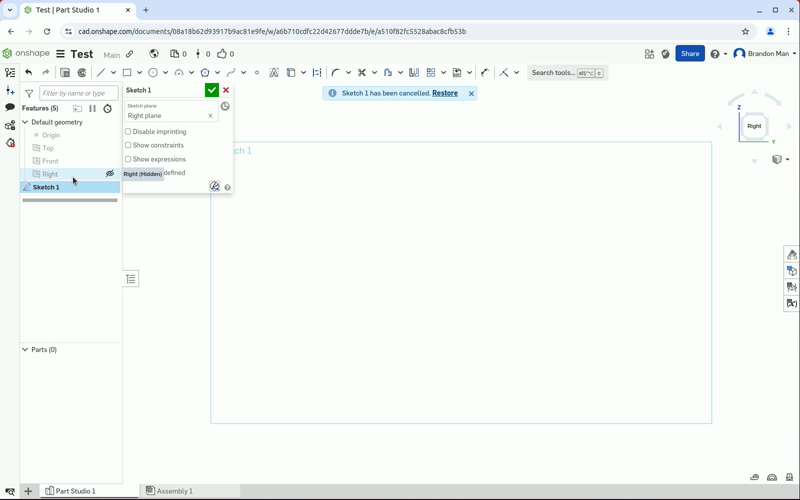
mouse_move(73, 352)
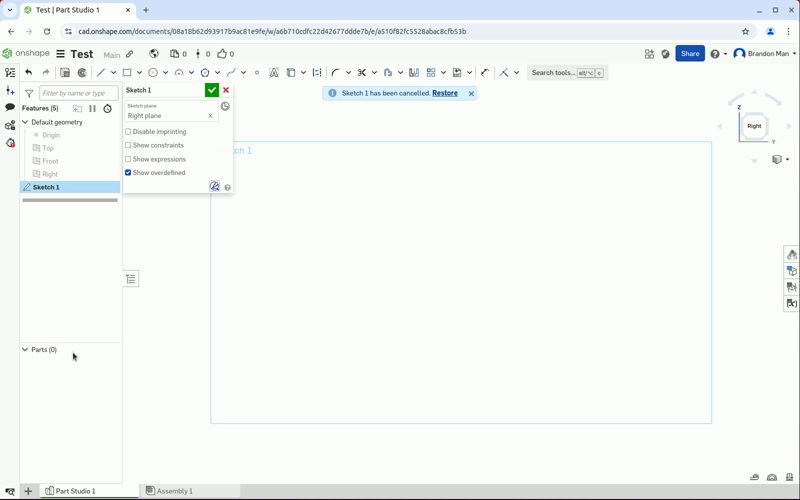
key(y)
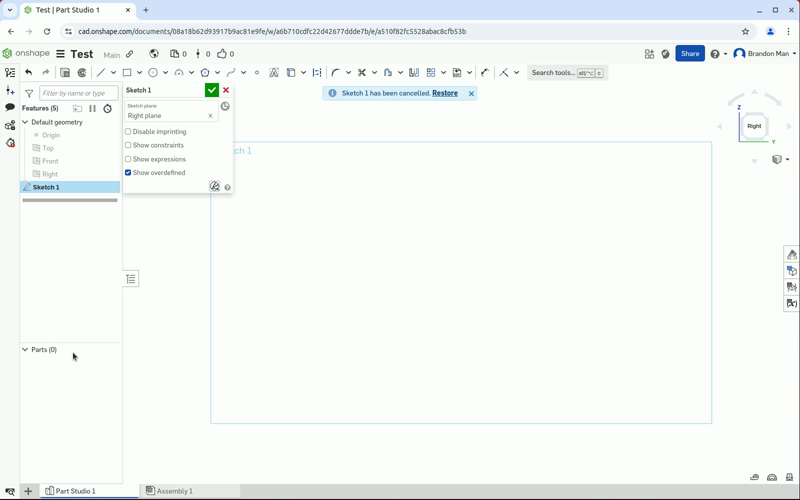
key(c)
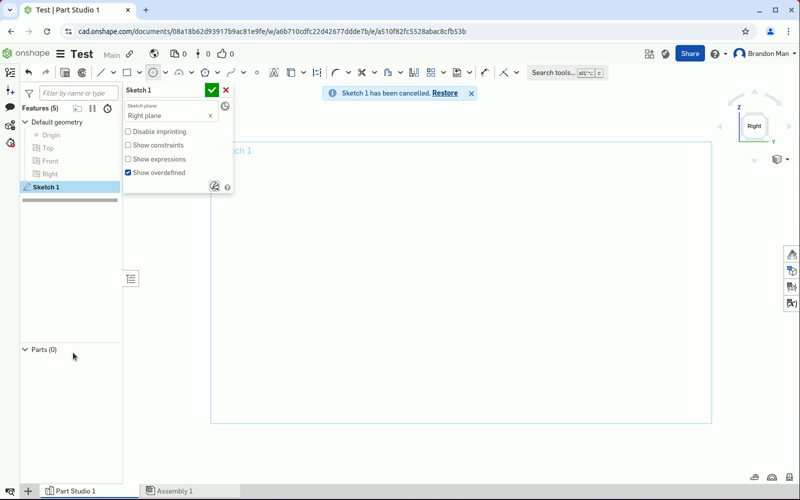
key_down(shift)
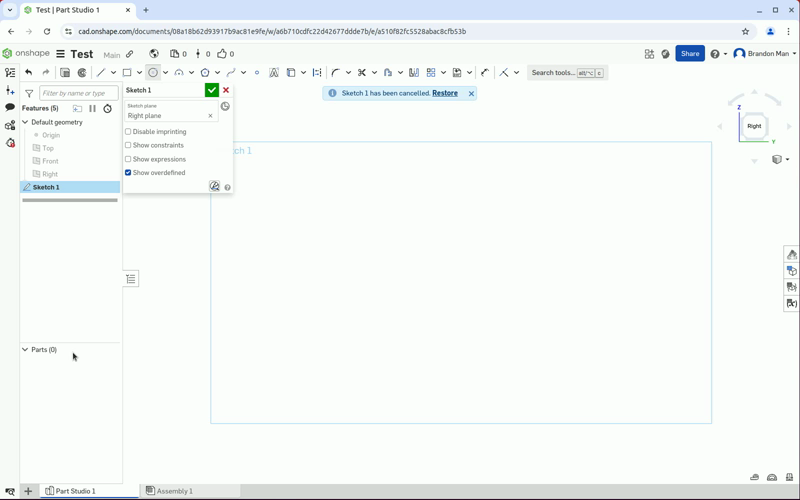
mouse_move(460, 282)
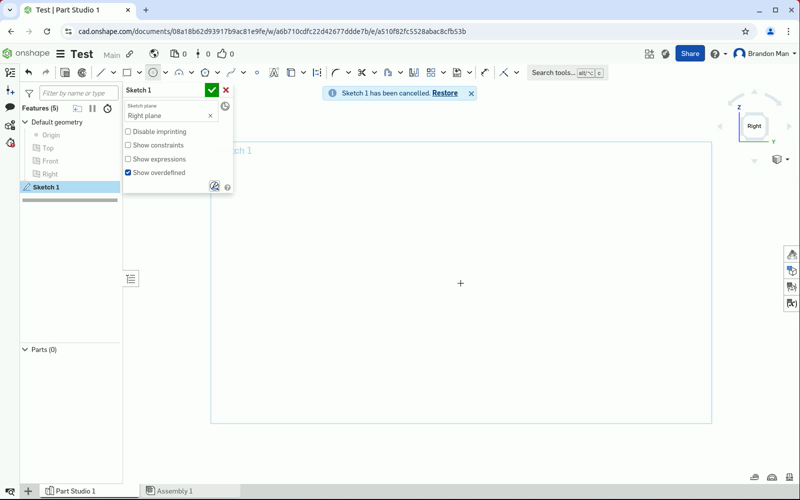
click(460, 282)
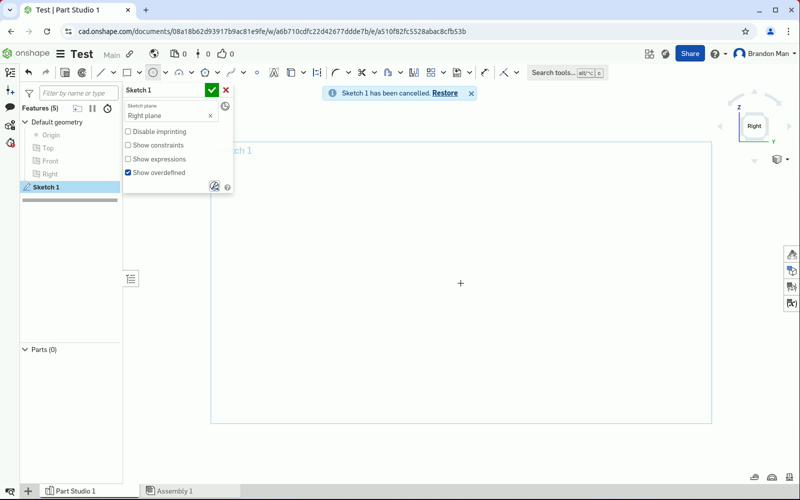
key_up(shift)
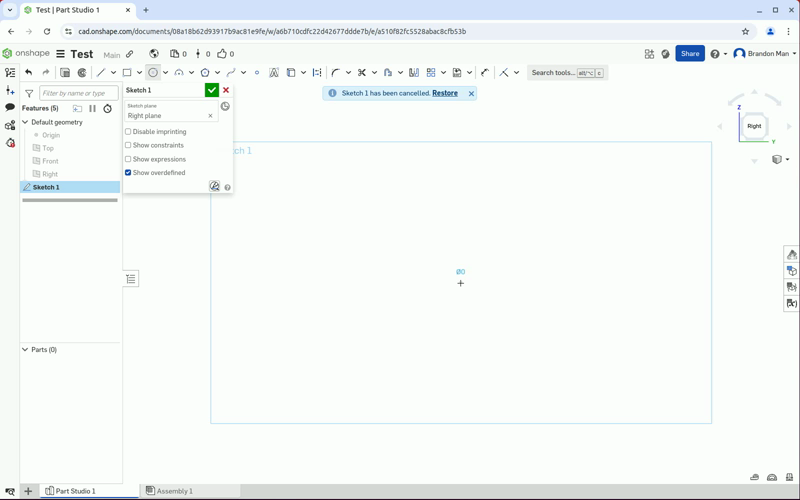
mouse_move(468, 282)
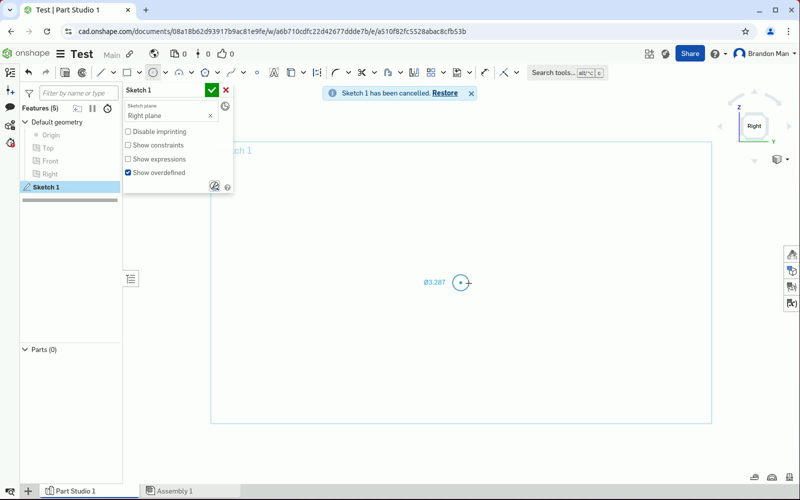
click(468, 282)
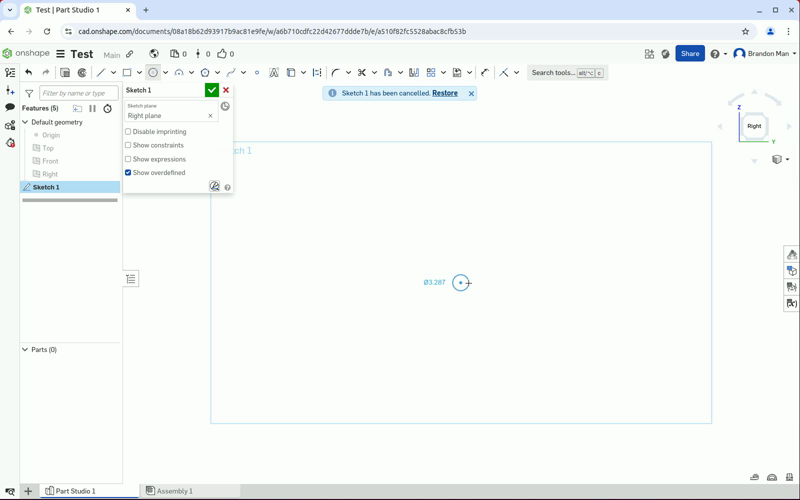
key(esc)
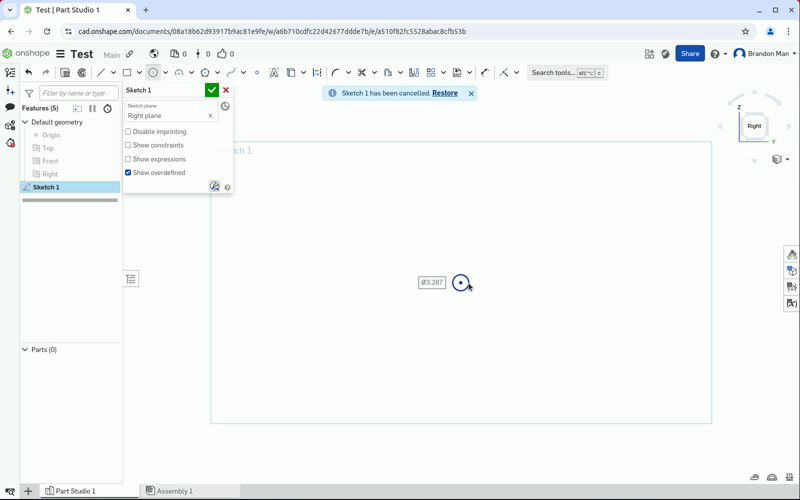
mouse_move(465, 282)
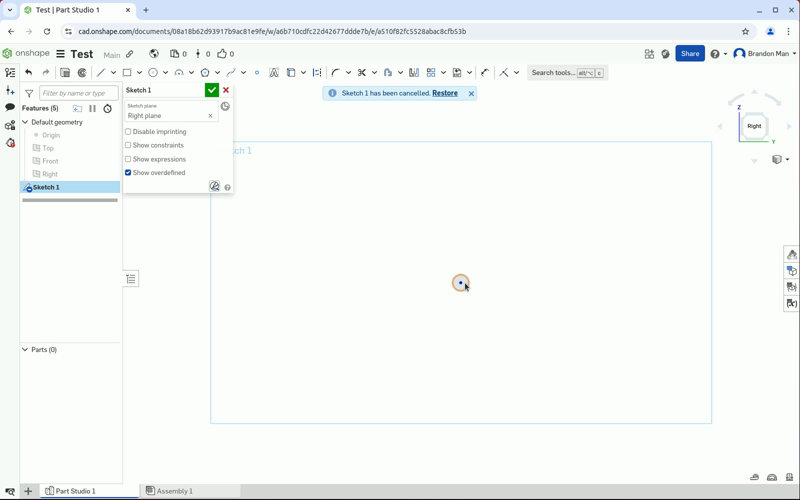
scroll(6)
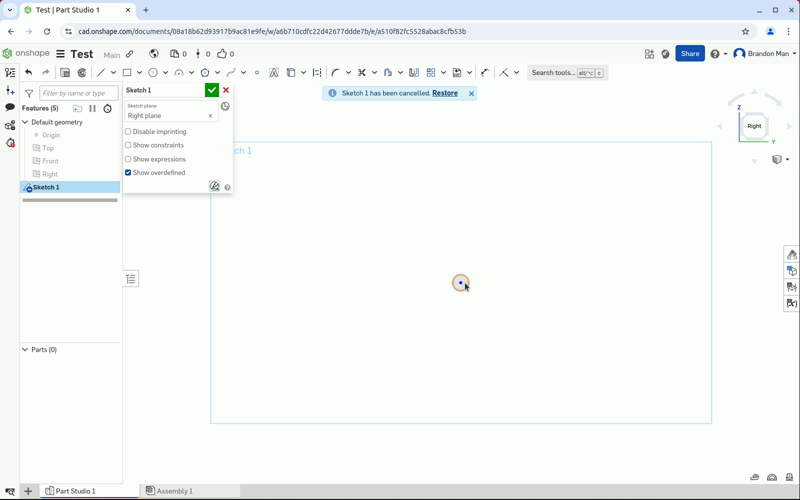
scroll(6)
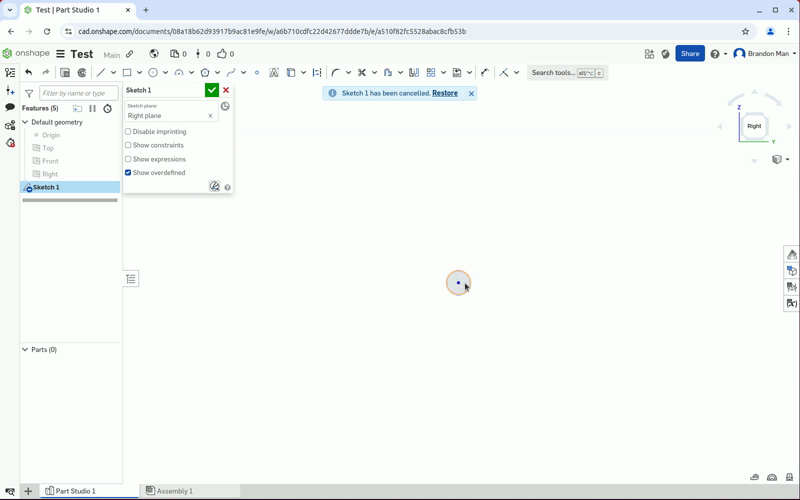
scroll(6)
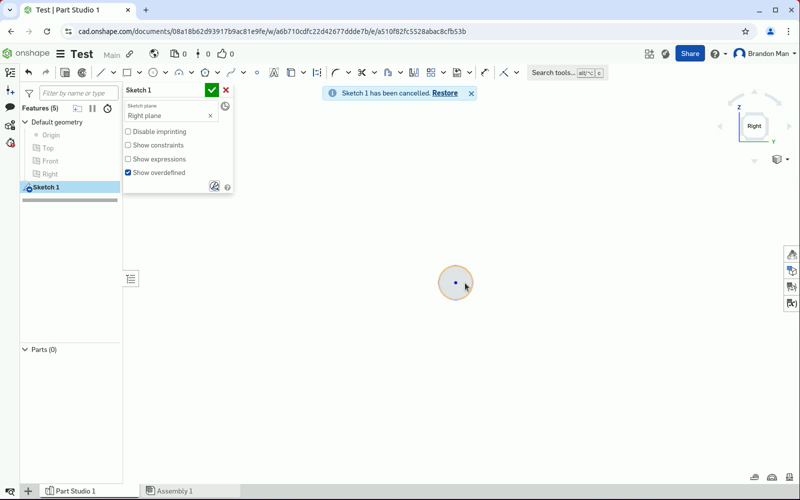
scroll(6)
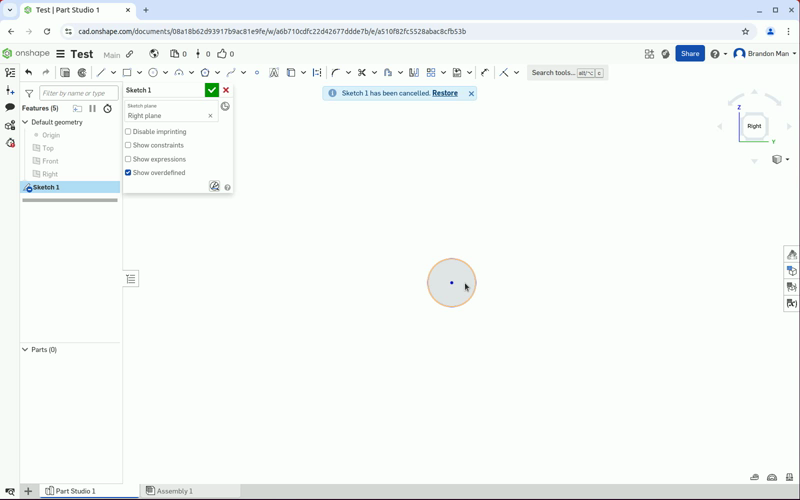
scroll(6)
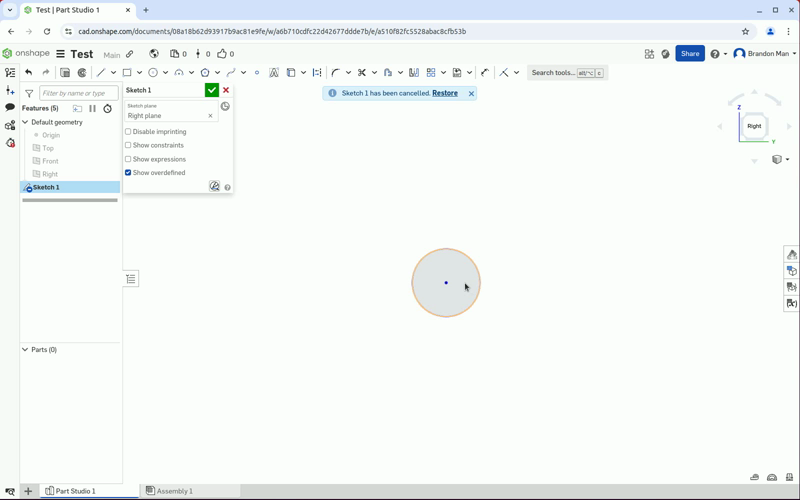
scroll(6)
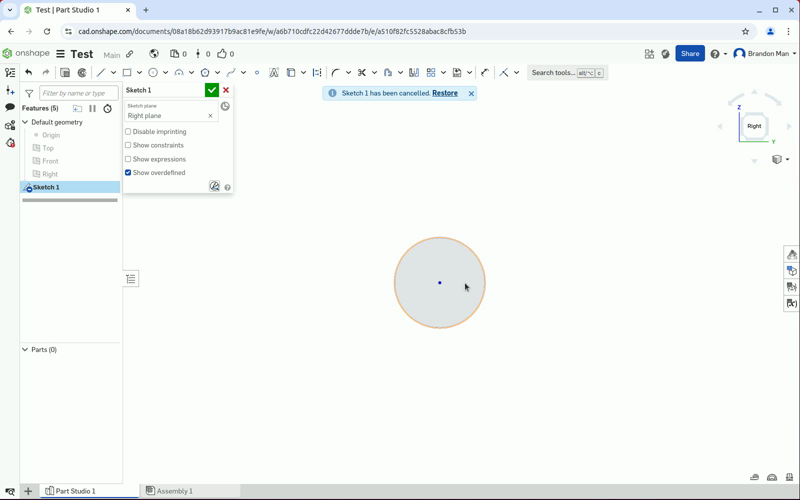
scroll(6)
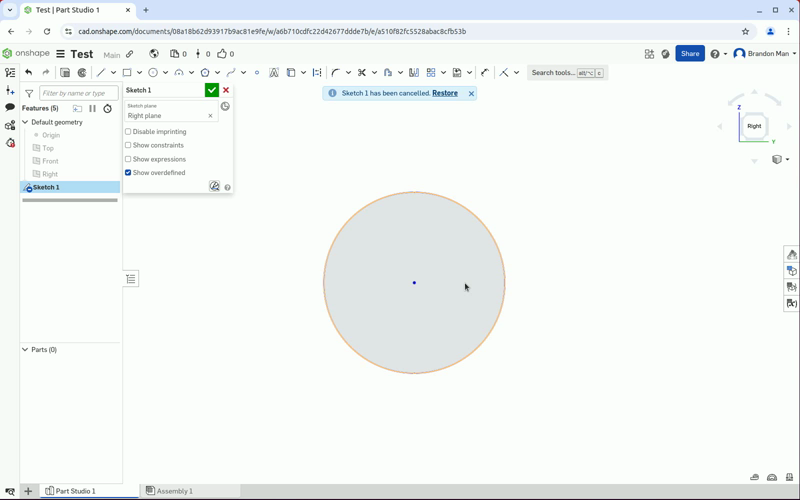
click(465, 282)
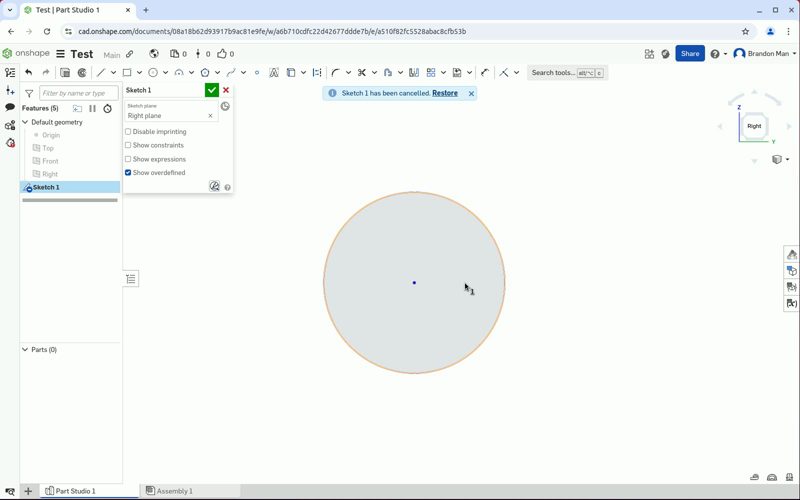
scroll(-6)
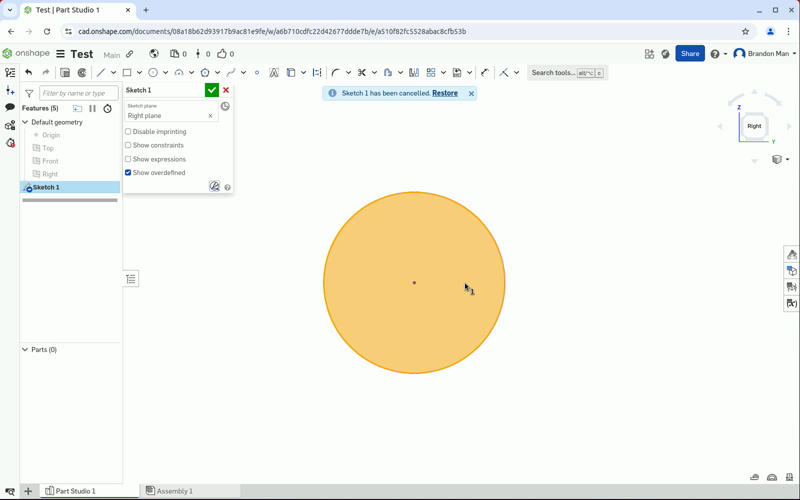
scroll(-6)
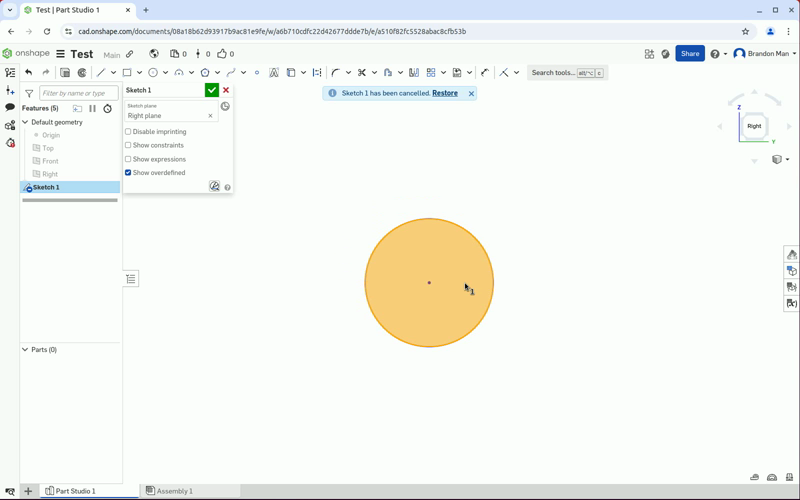
scroll(-6)
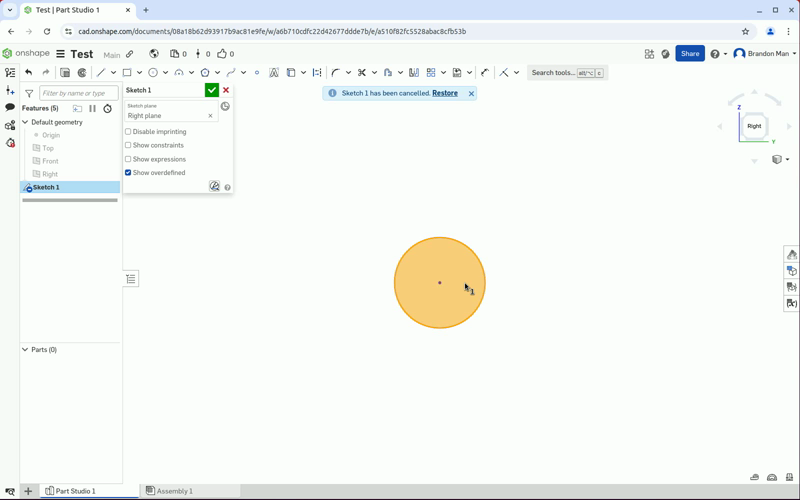
scroll(-6)
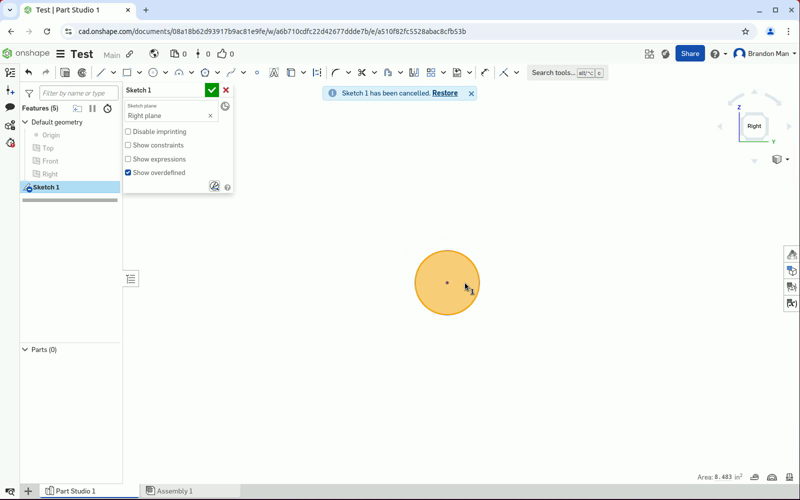
scroll(-6)
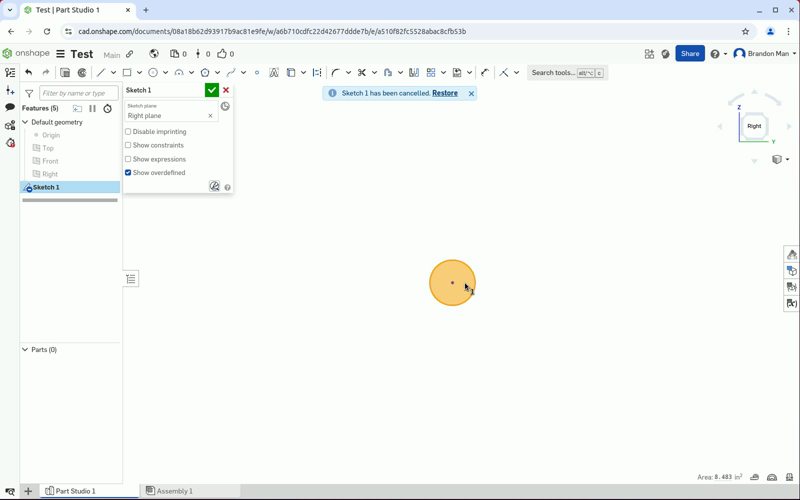
scroll(-6)
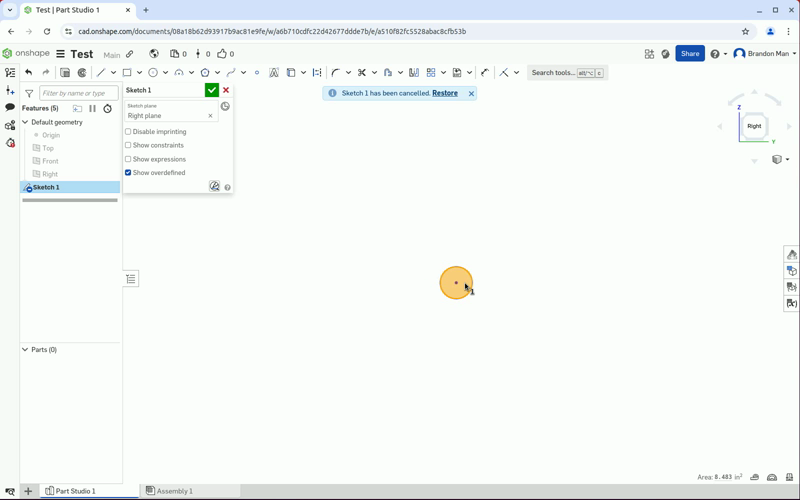
scroll(-6)
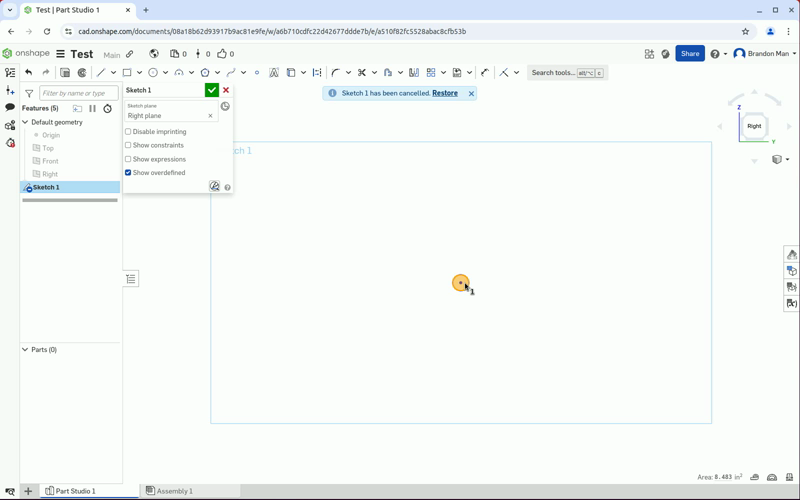
mouse_move(73, 352)
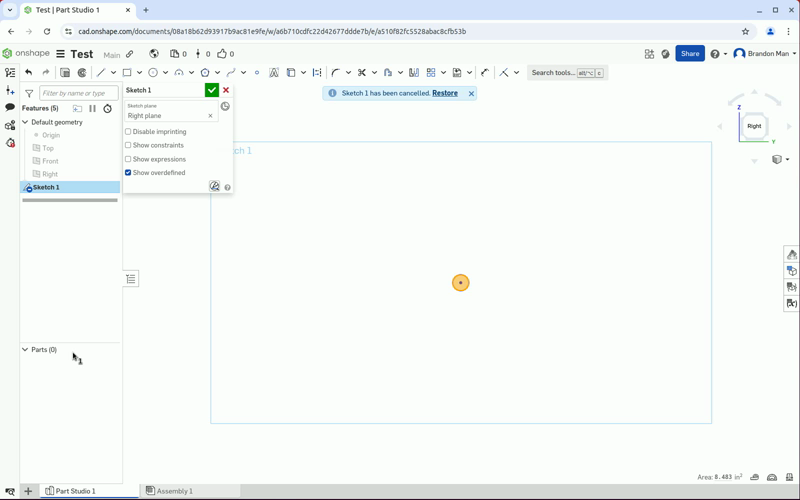
key(shift+y)
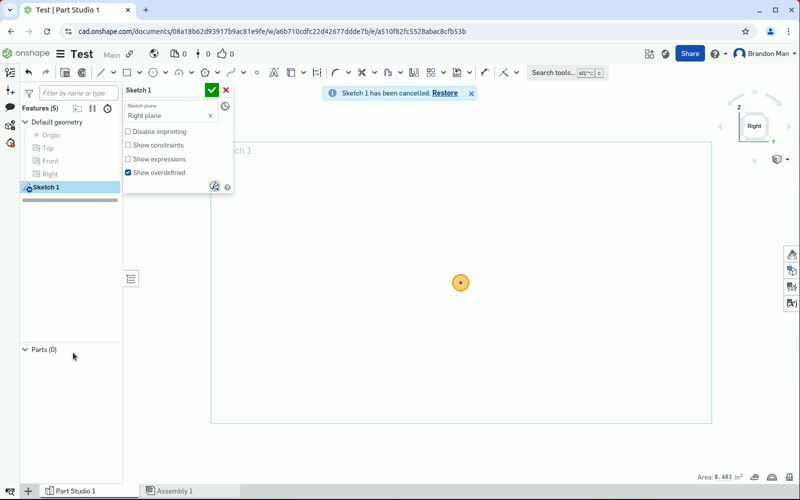
key(shift+e)
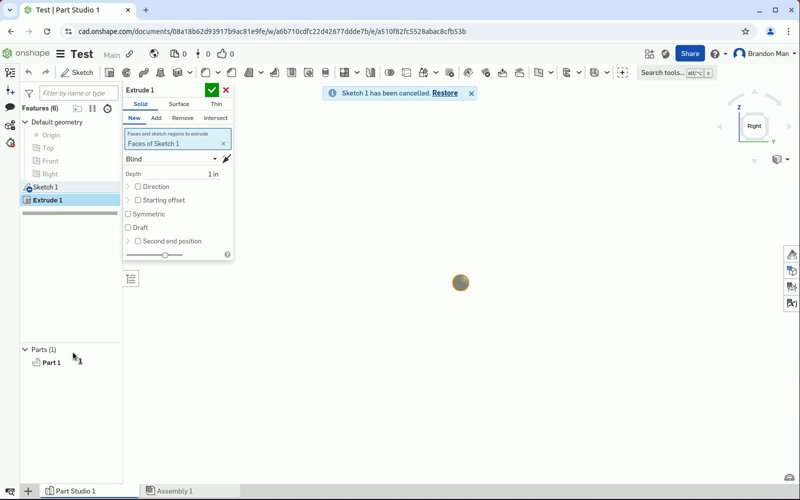
mouse_move(143, 106)
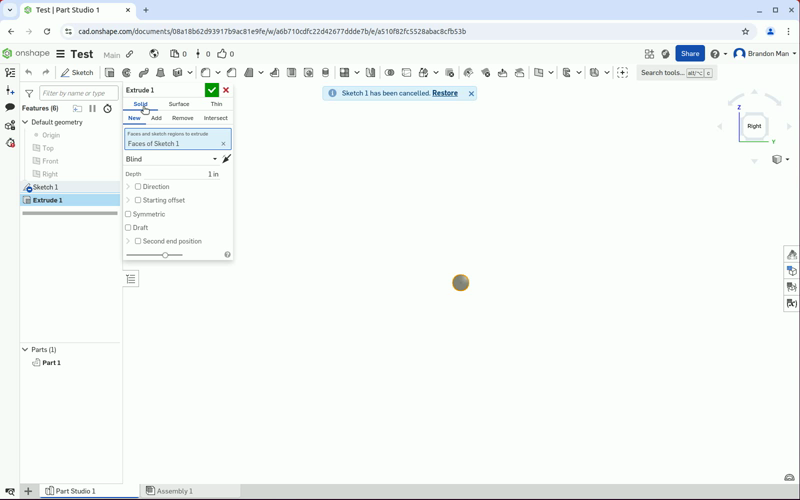
click(143, 106)
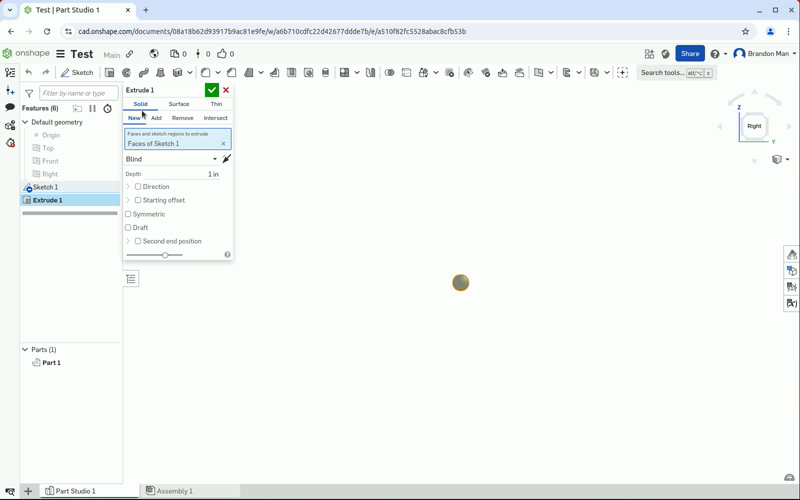
mouse_move(137, 120)
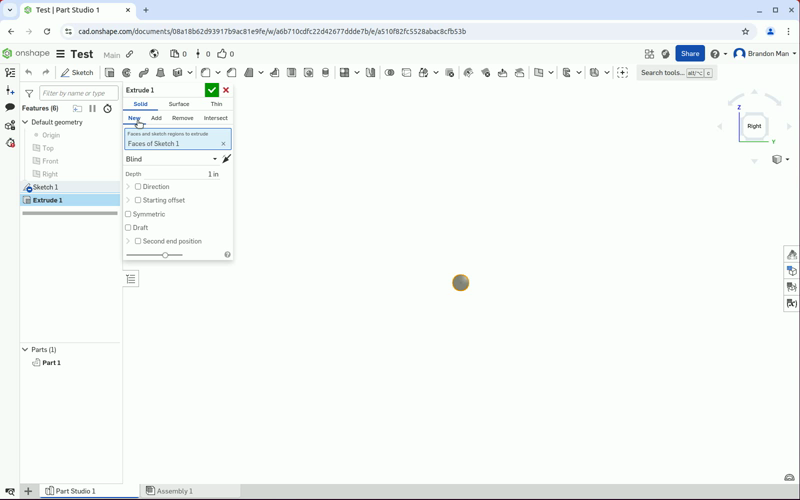
click(137, 120)
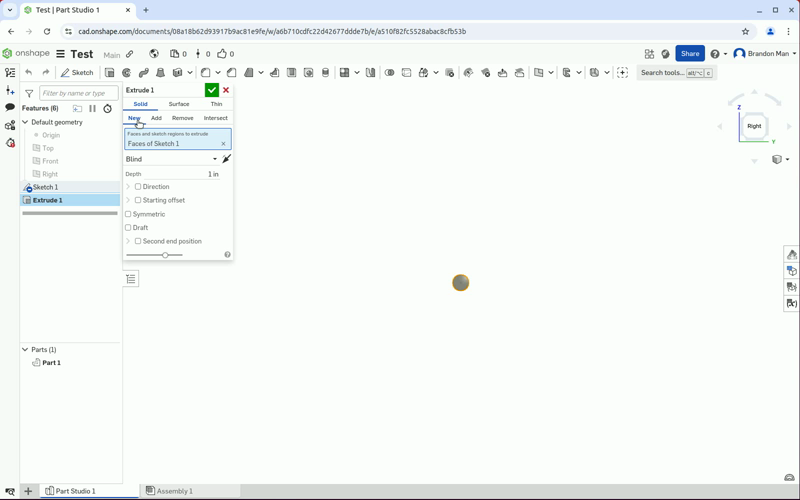
key(tab, 4)
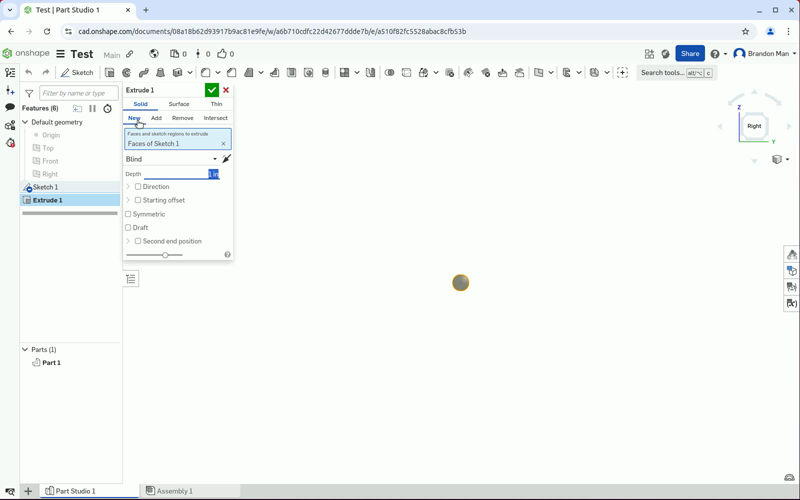
text(23.108)
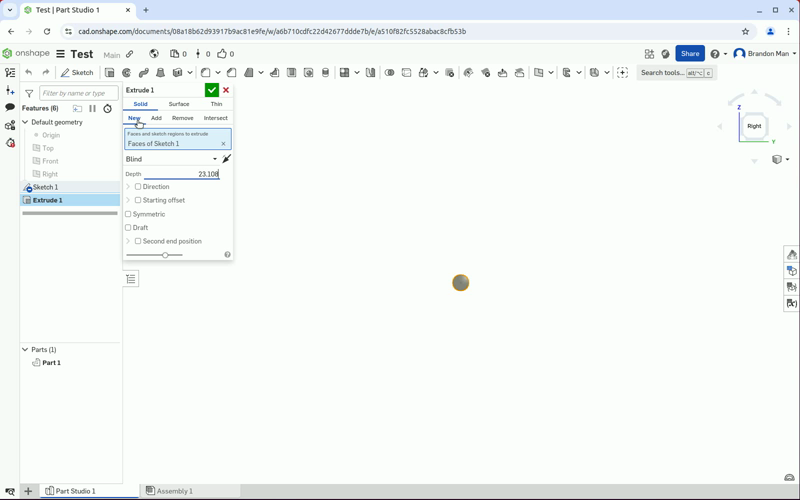
key(enter)
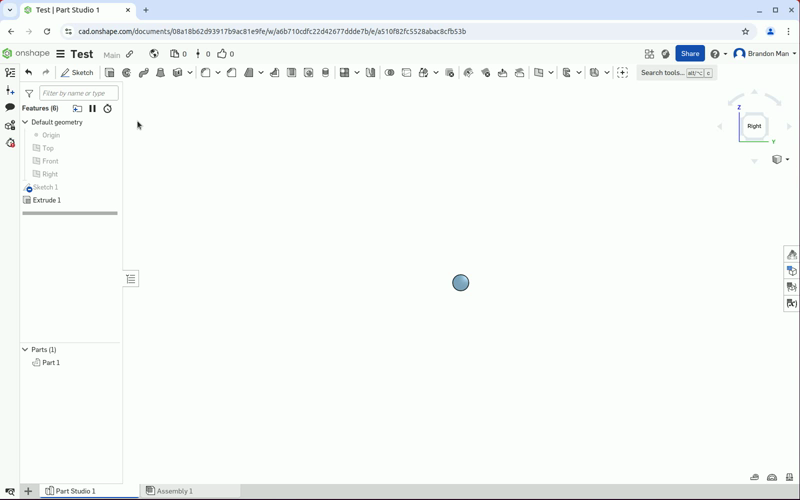
key(shift+h)
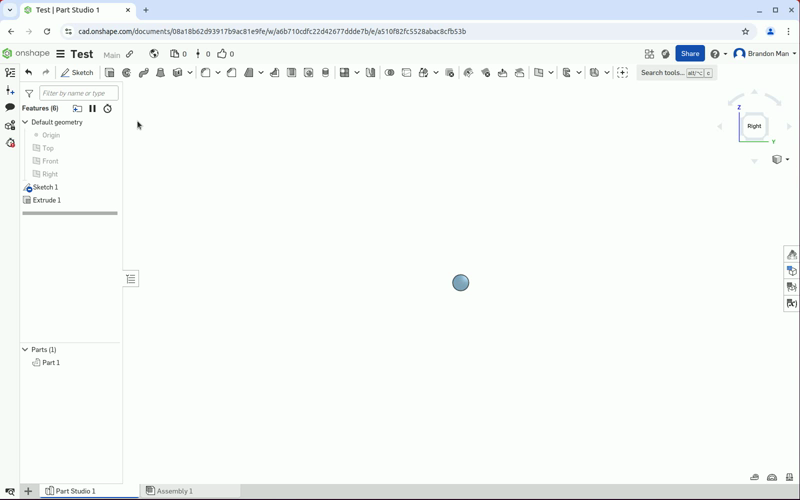
key(shift+h)
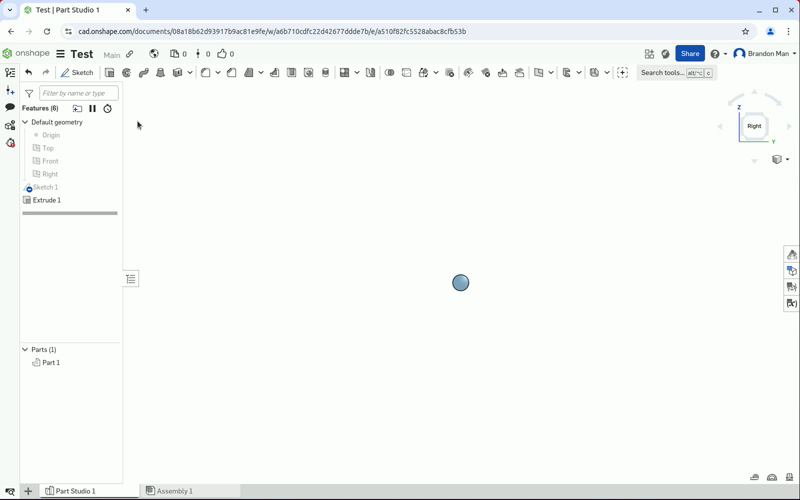
mouse_move(73, 189)
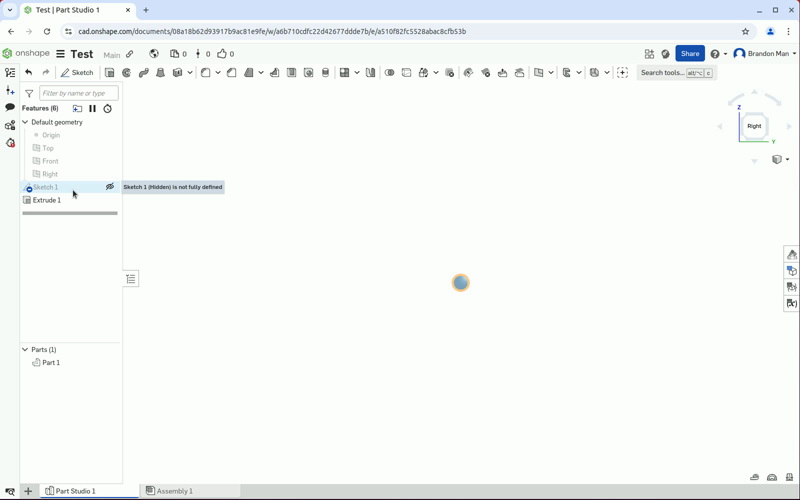
click(73, 189)
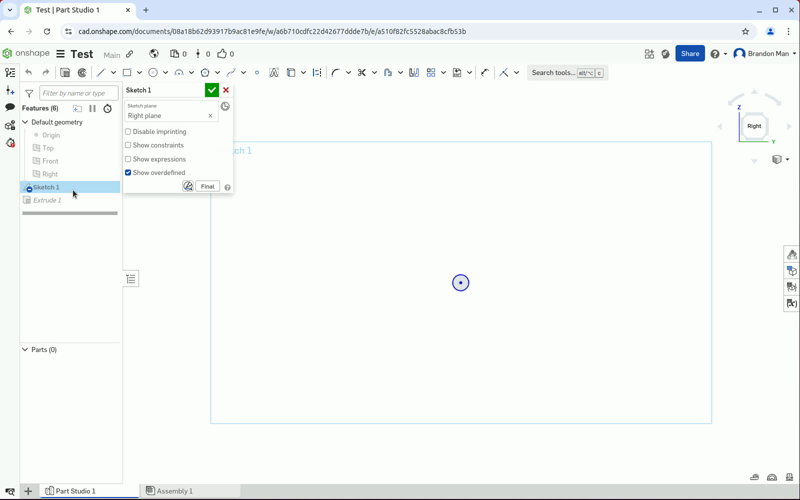
mouse_move(229, 92)
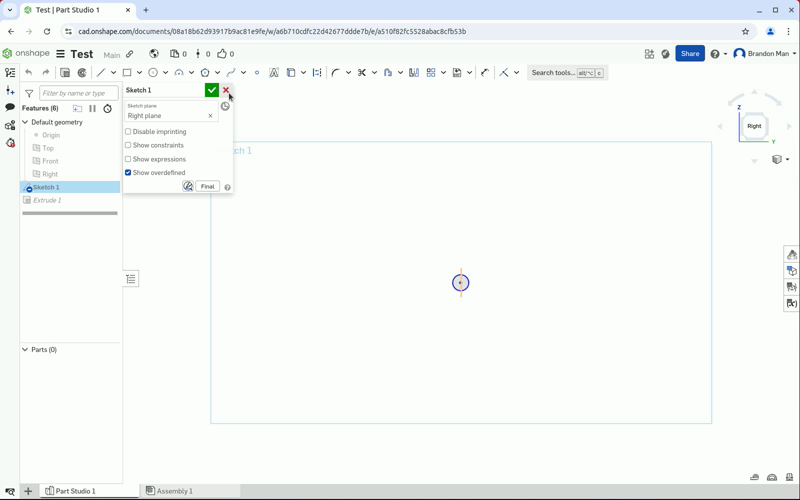
click(229, 92)
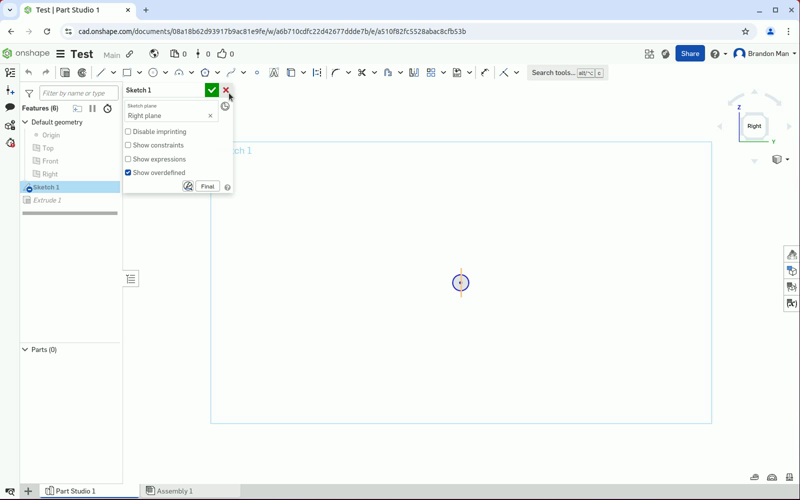
key(shift+s)
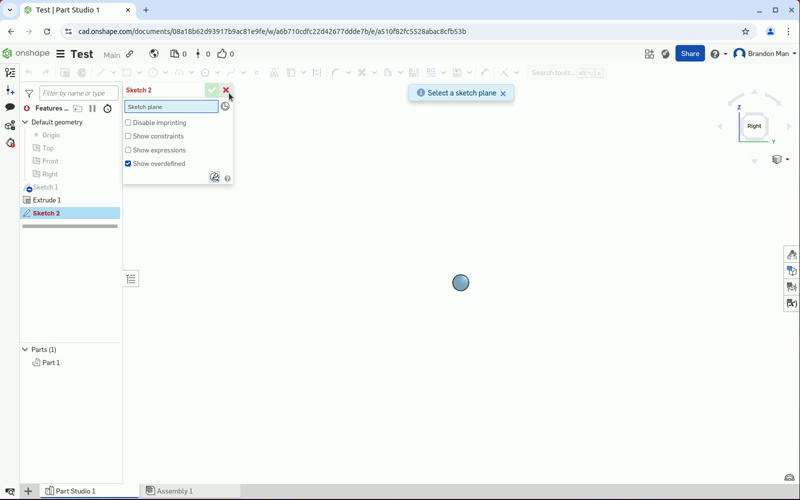
mouse_move(73, 176)
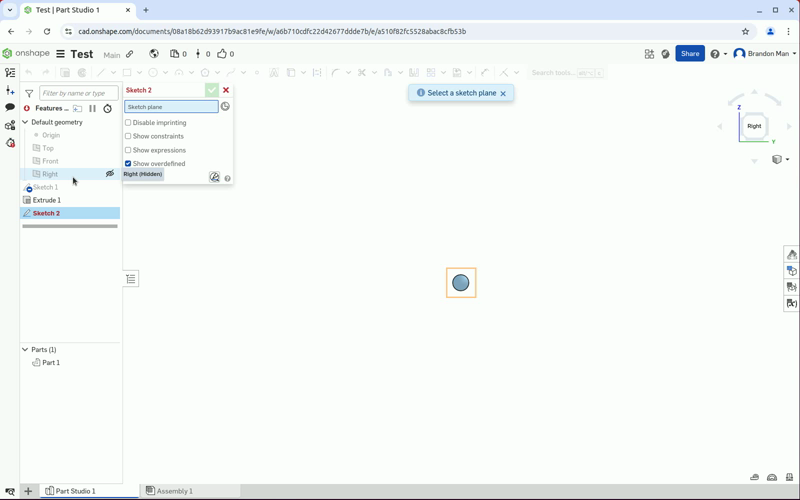
click(73, 176)
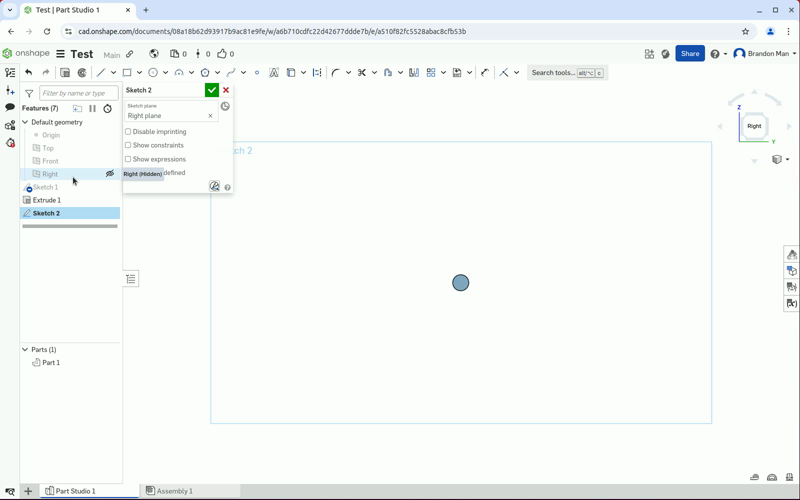
mouse_move(73, 352)
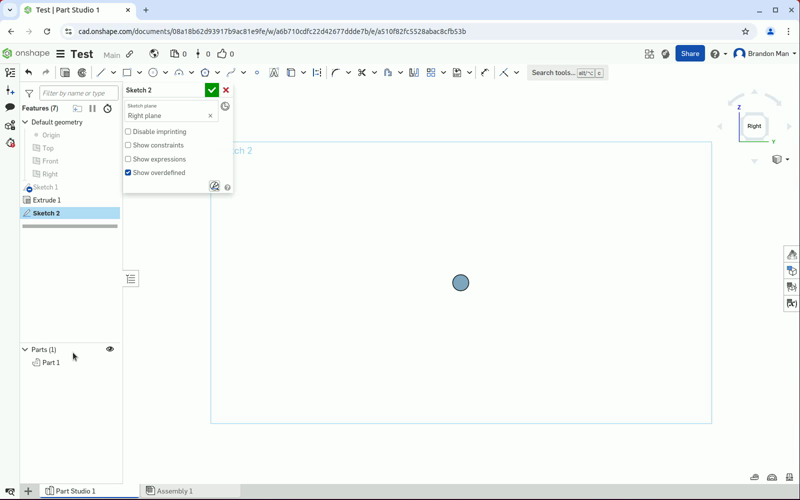
key(y)
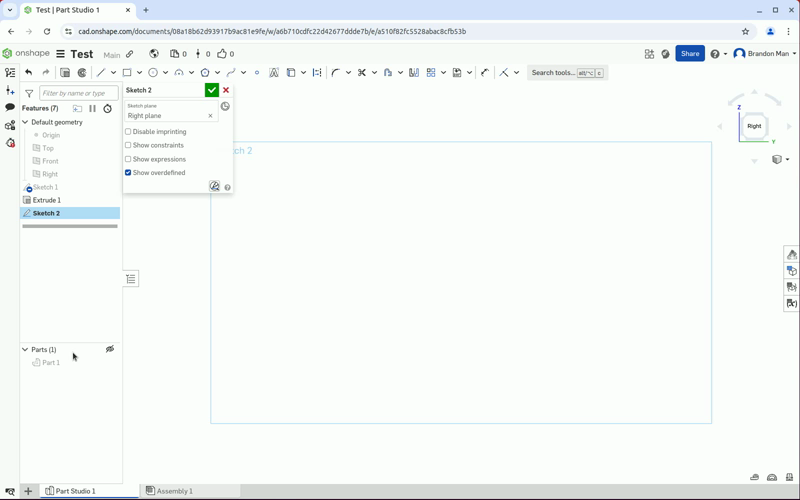
key(c)
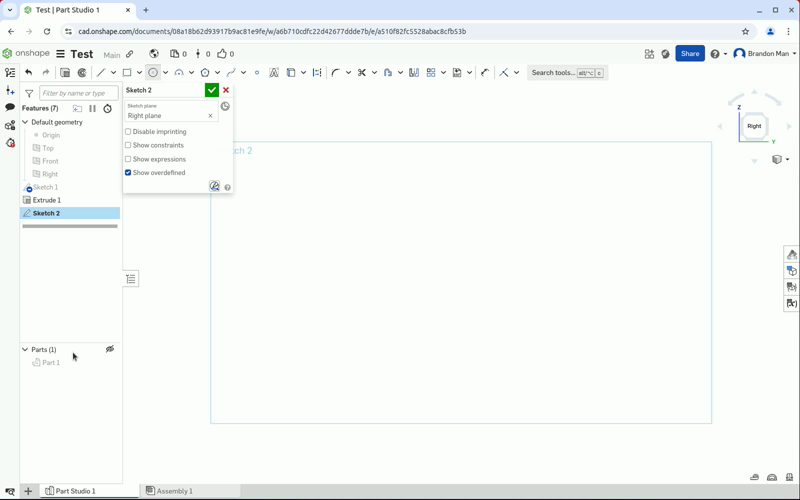
key_down(shift)
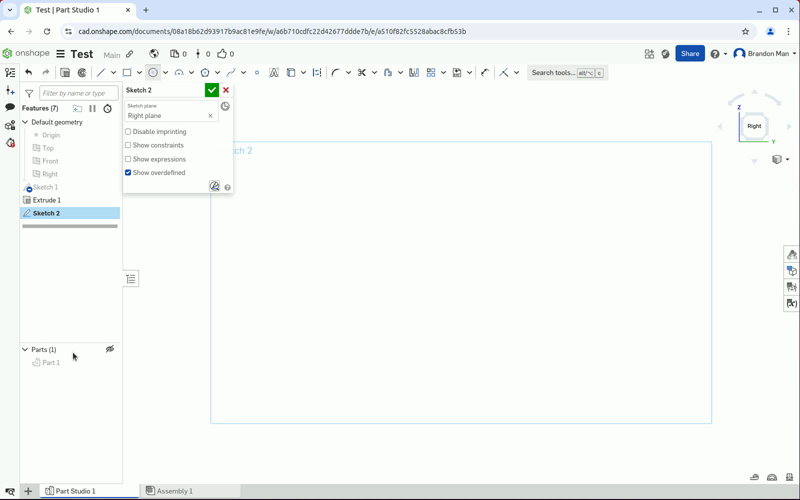
mouse_move(460, 282)
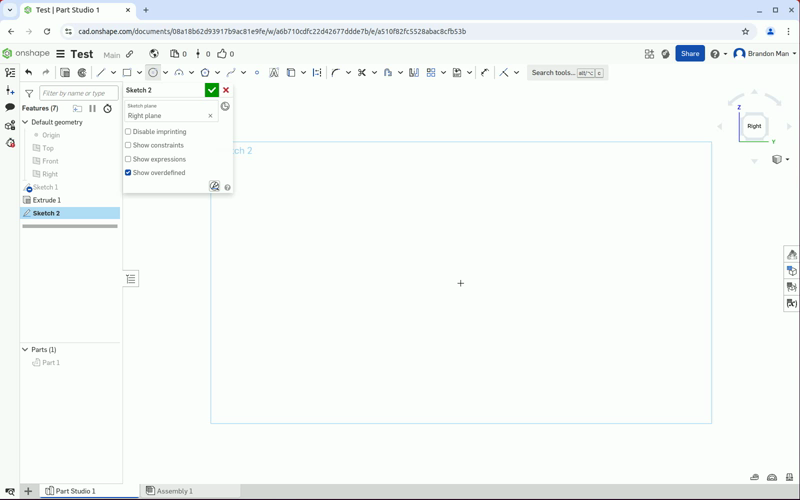
click(460, 282)
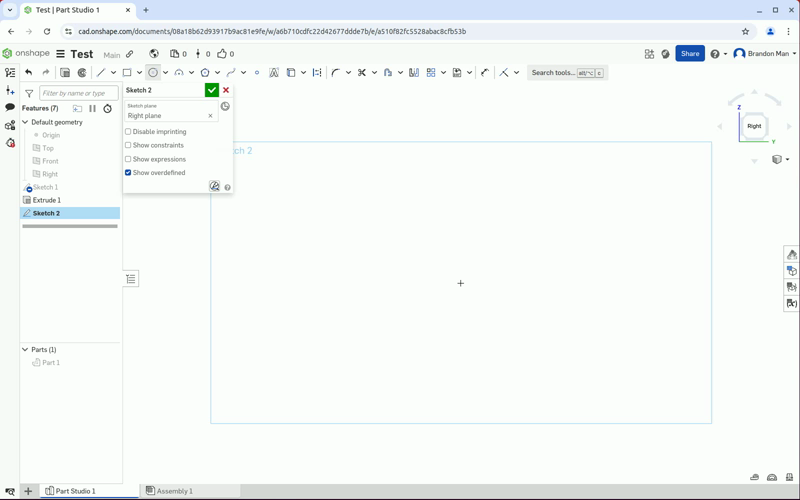
key_up(shift)
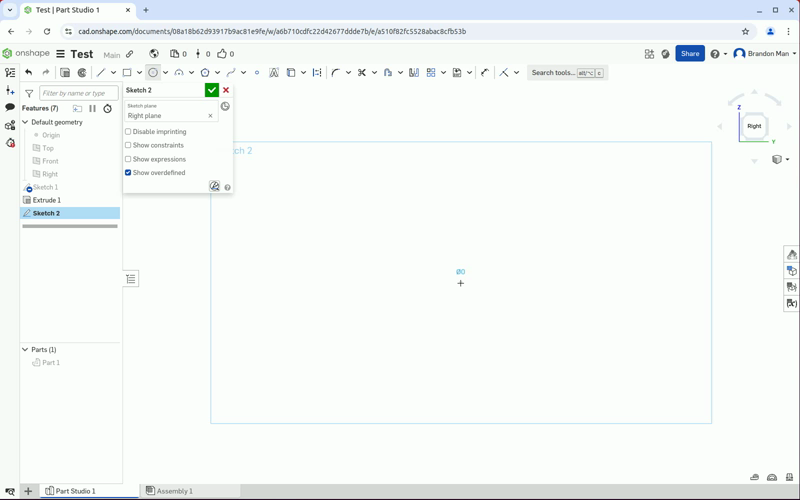
mouse_move(467, 282)
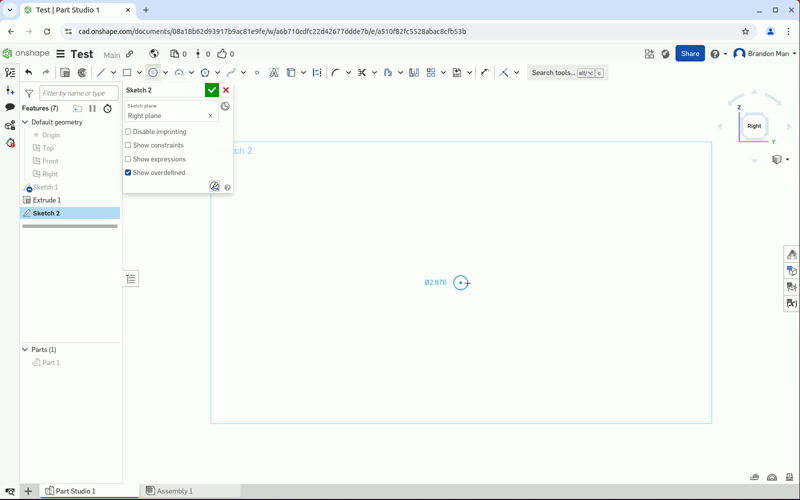
click(467, 282)
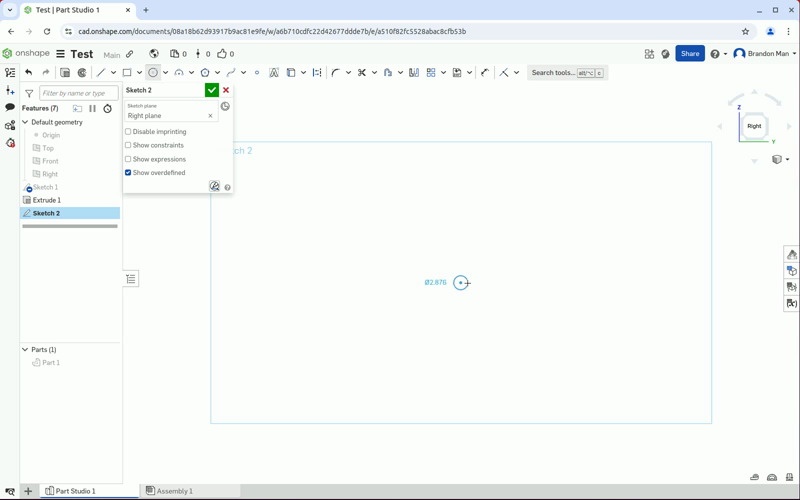
key(esc)
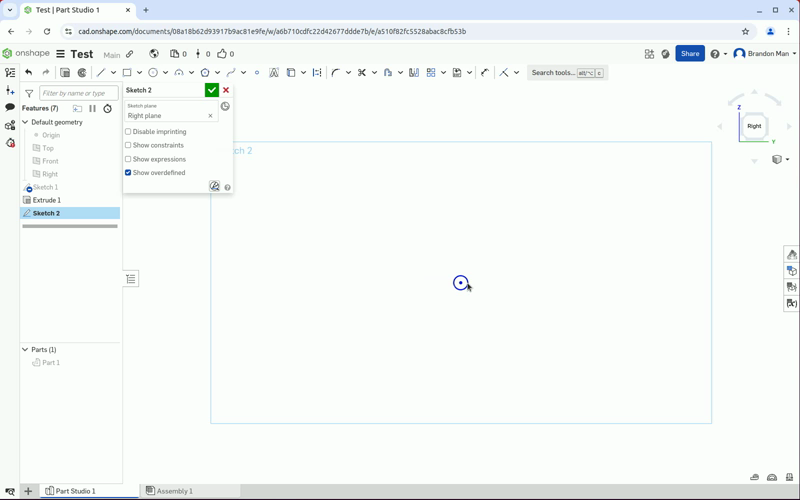
mouse_move(463, 284)
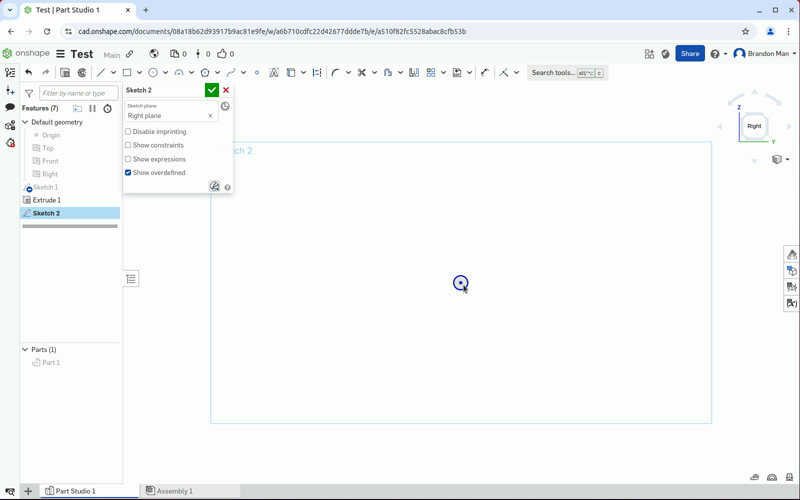
scroll(6)
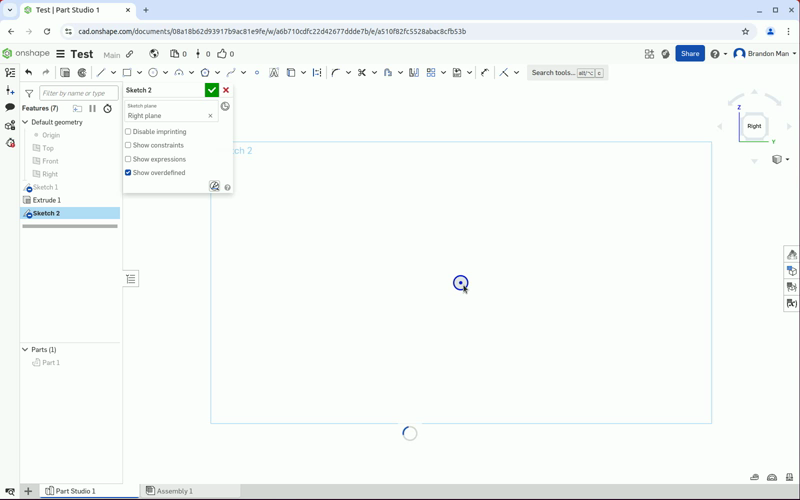
scroll(6)
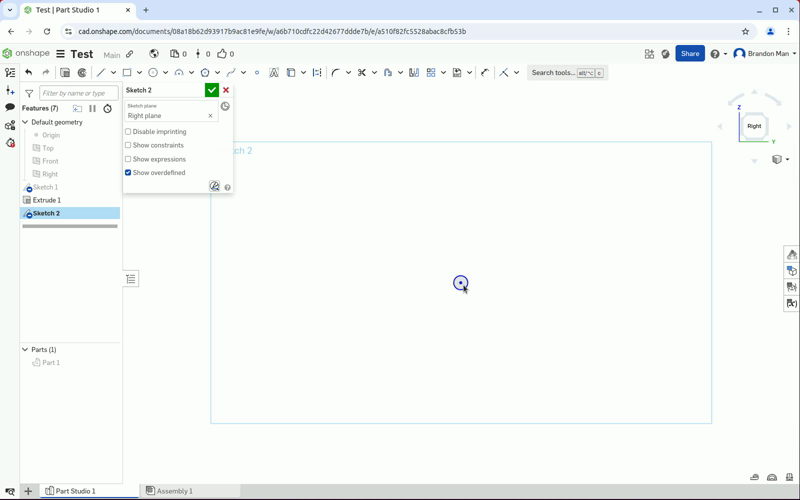
scroll(6)
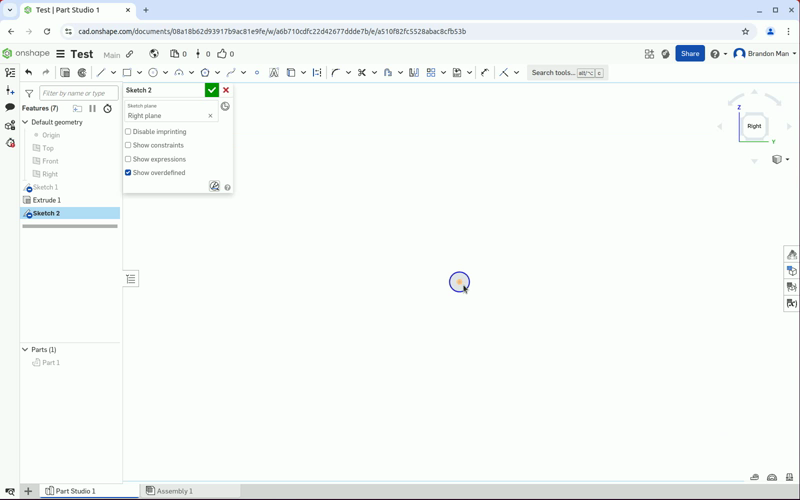
scroll(6)
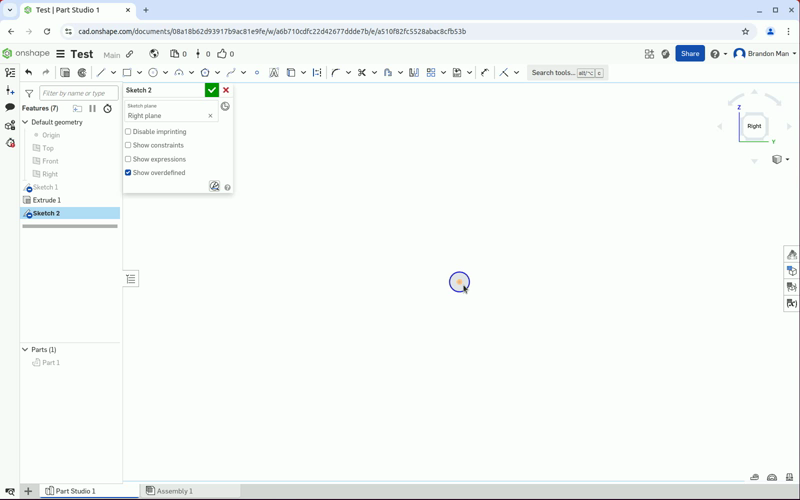
scroll(6)
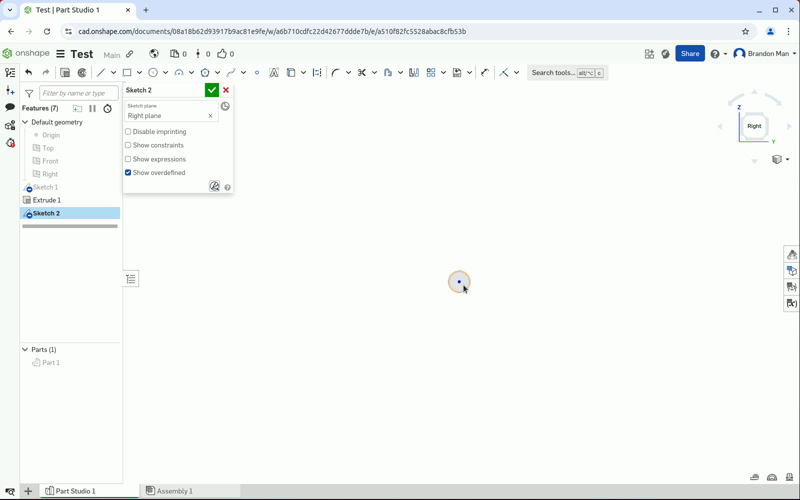
scroll(6)
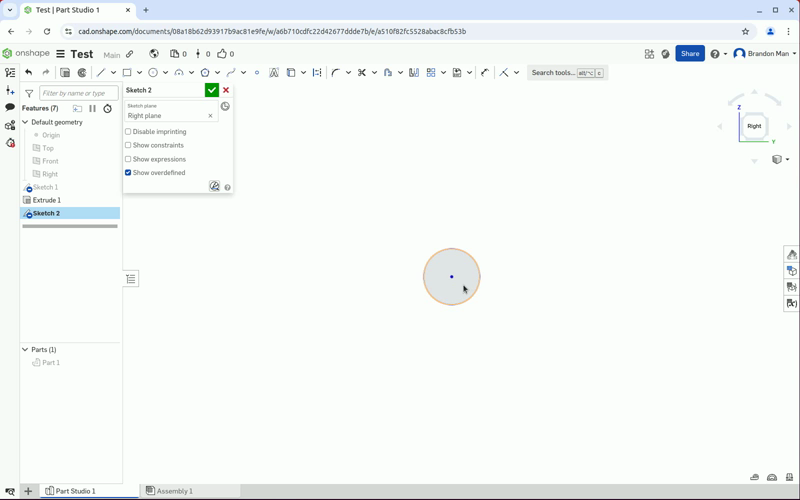
scroll(6)
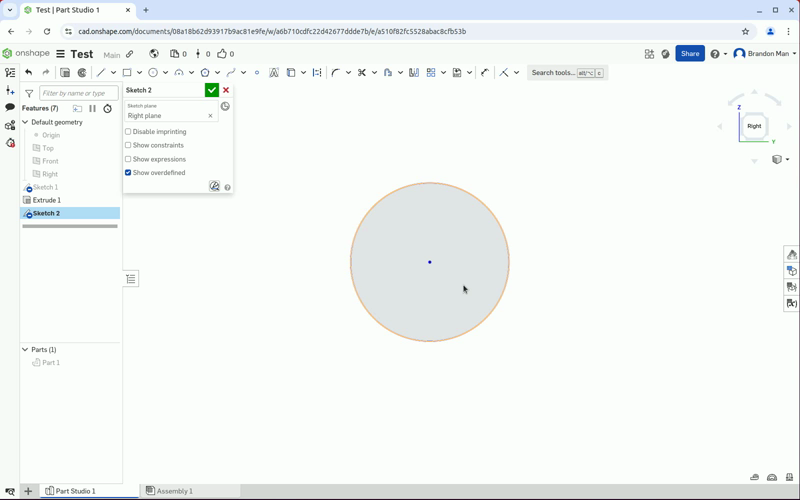
click(463, 284)
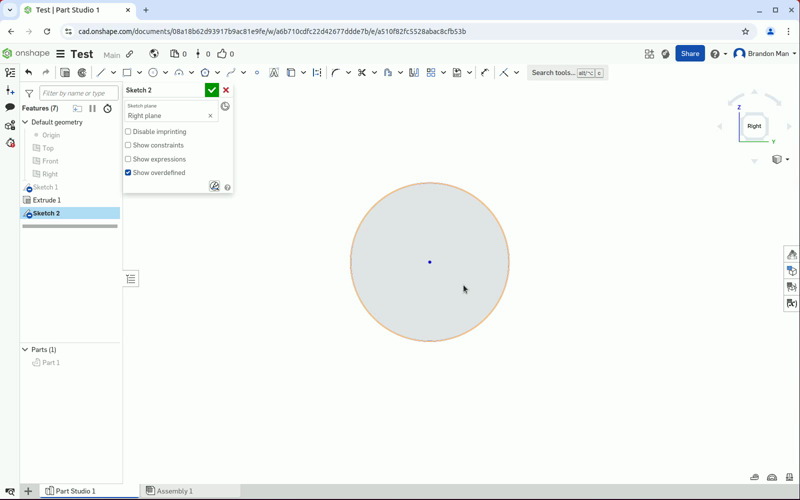
scroll(-6)
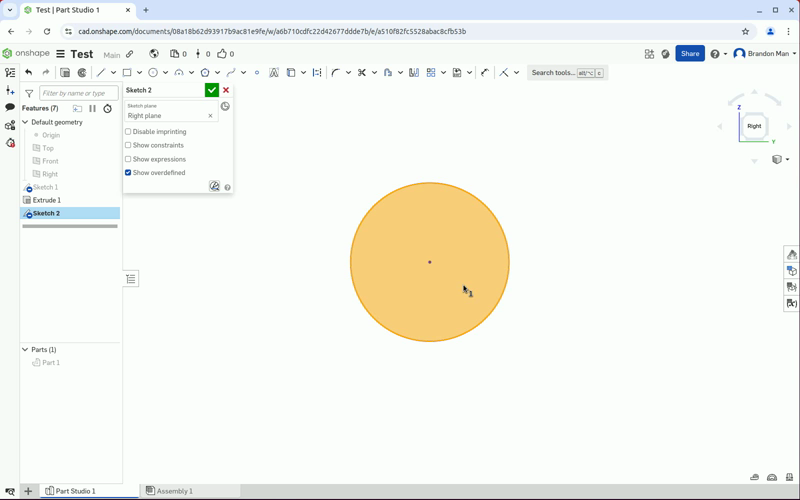
scroll(-6)
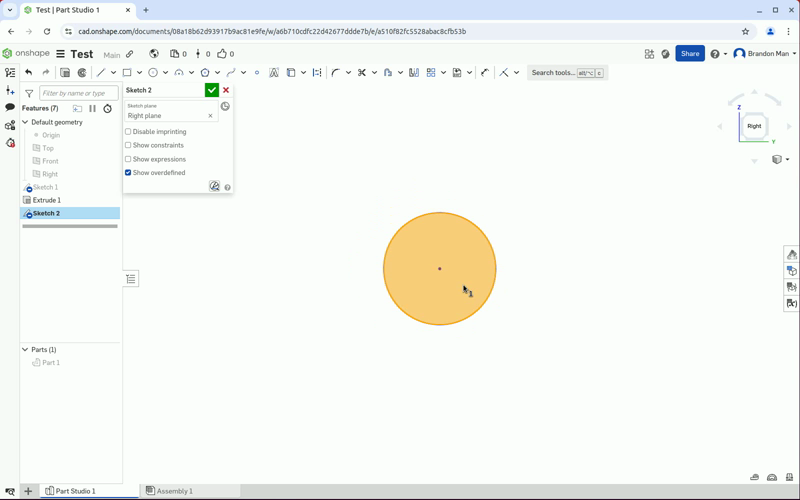
scroll(-6)
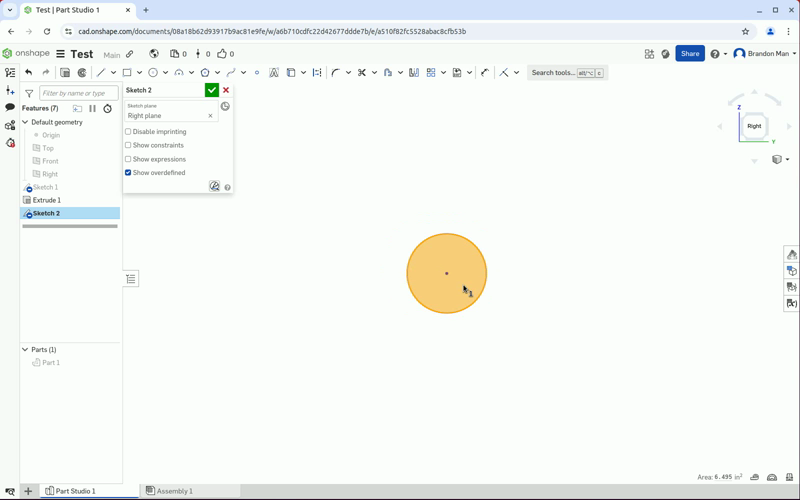
scroll(-6)
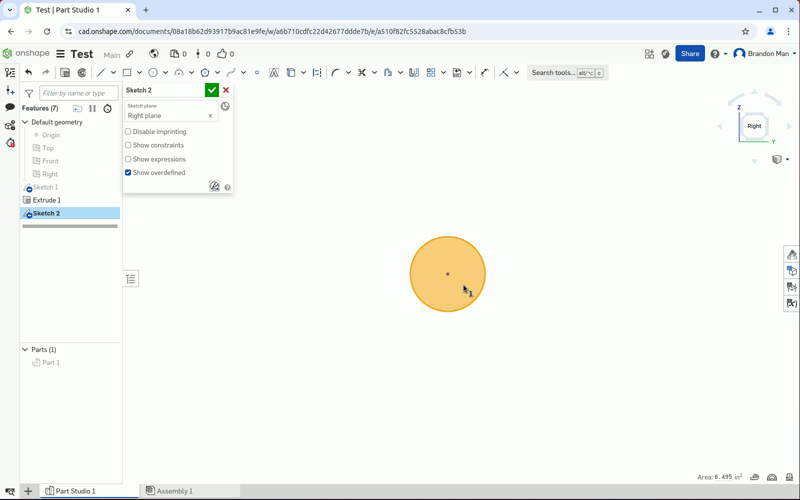
scroll(-6)
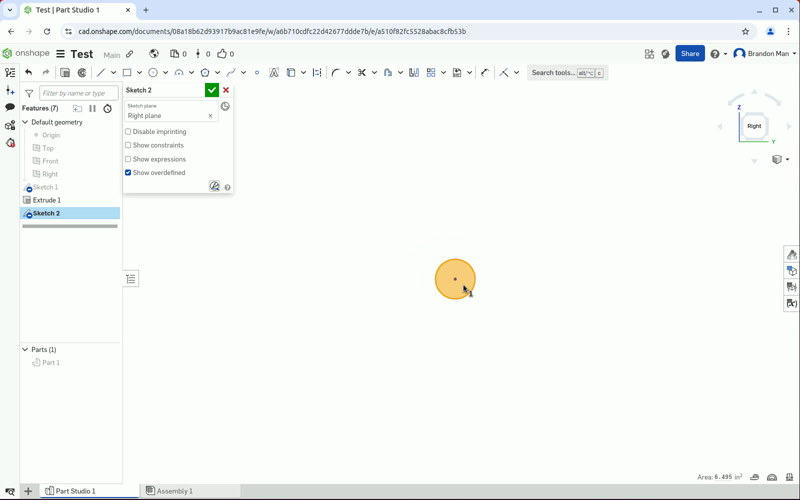
scroll(-6)
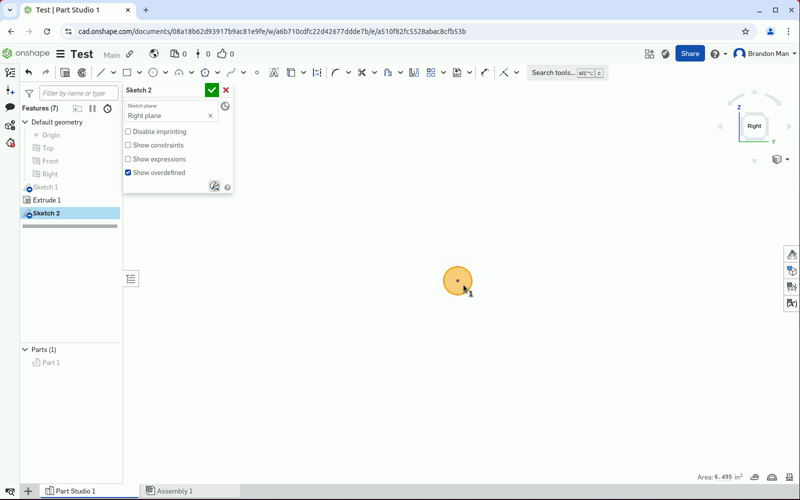
scroll(-6)
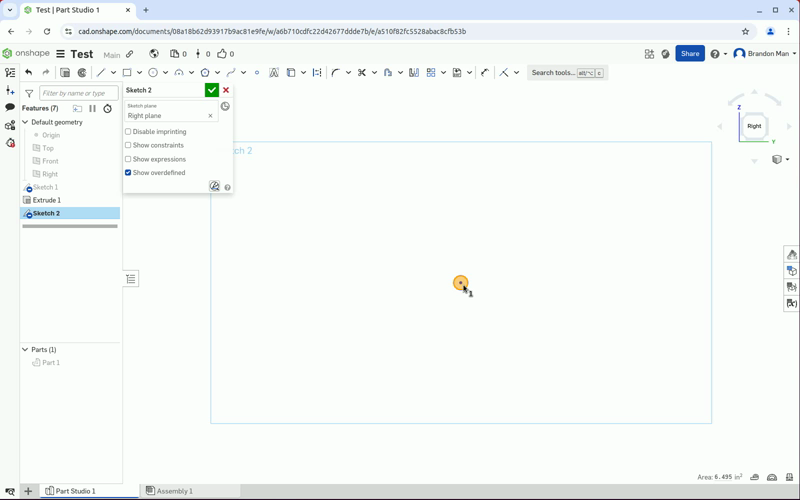
mouse_move(73, 352)
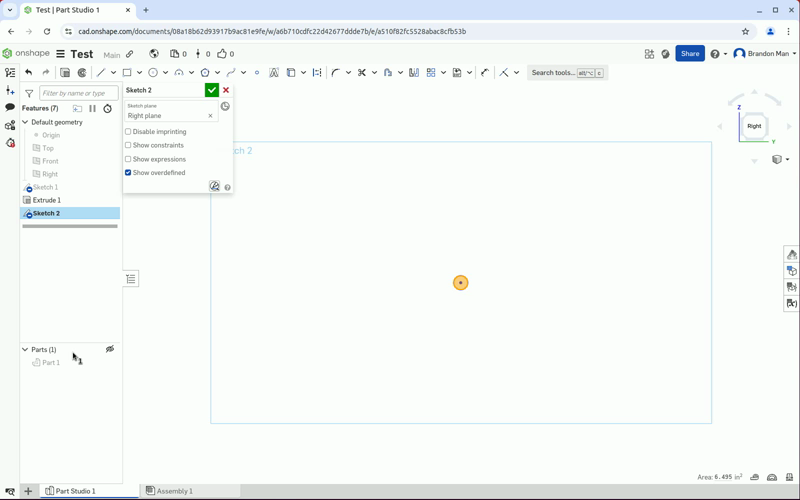
key(shift+y)
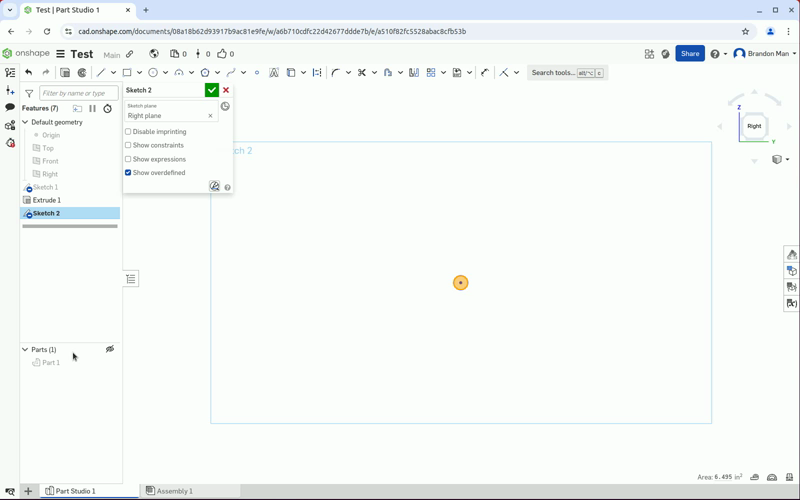
key(shift+e)
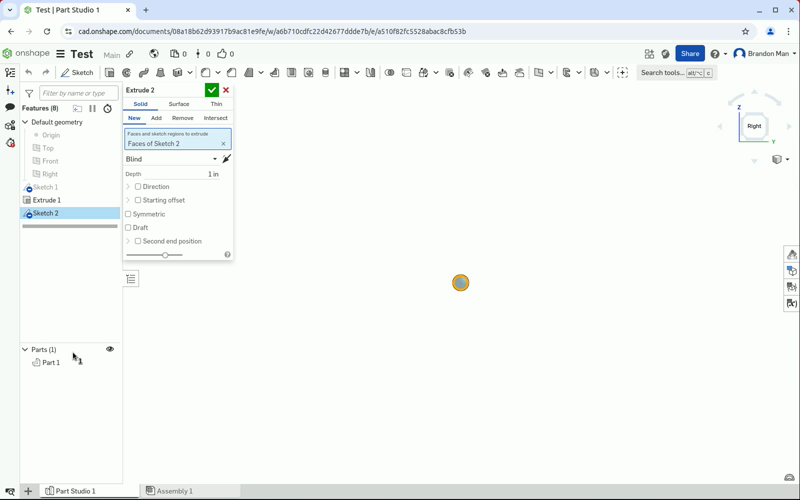
mouse_move(143, 106)
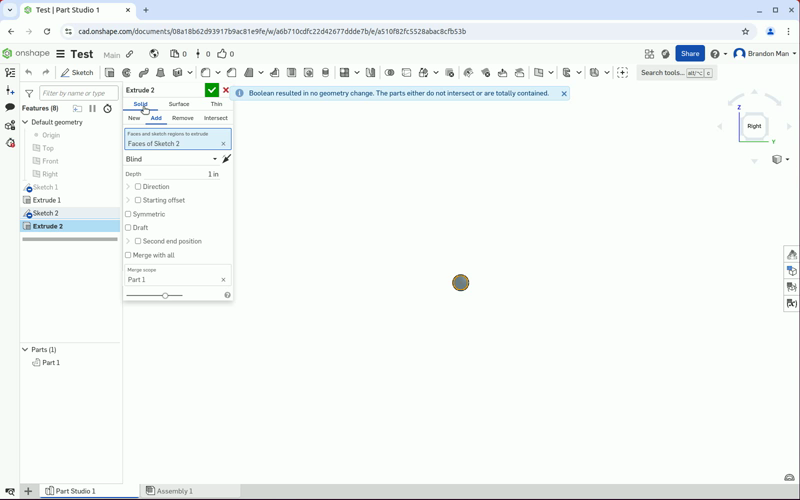
click(143, 106)
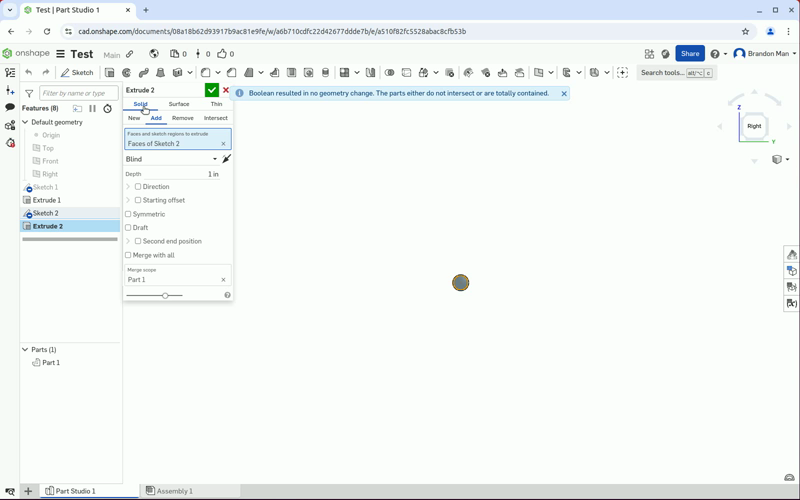
mouse_move(137, 120)
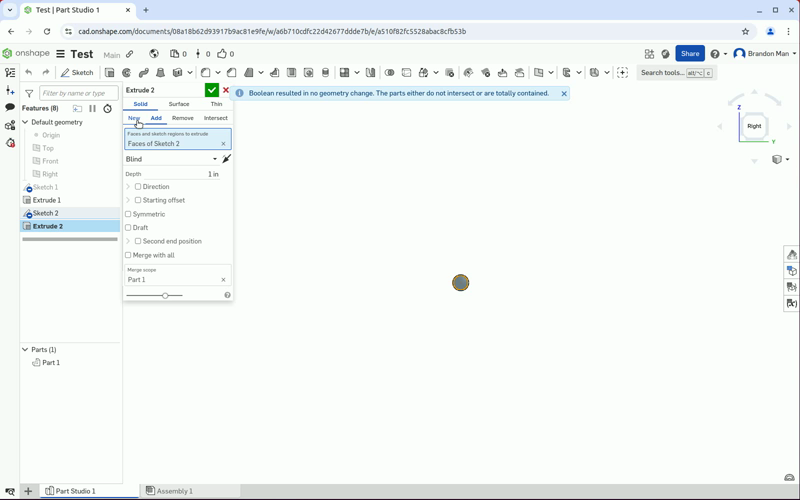
click(137, 120)
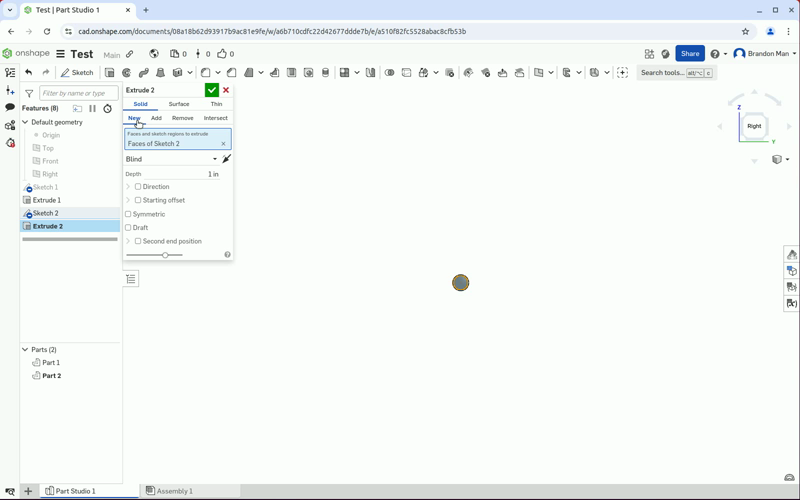
key(tab, 4)
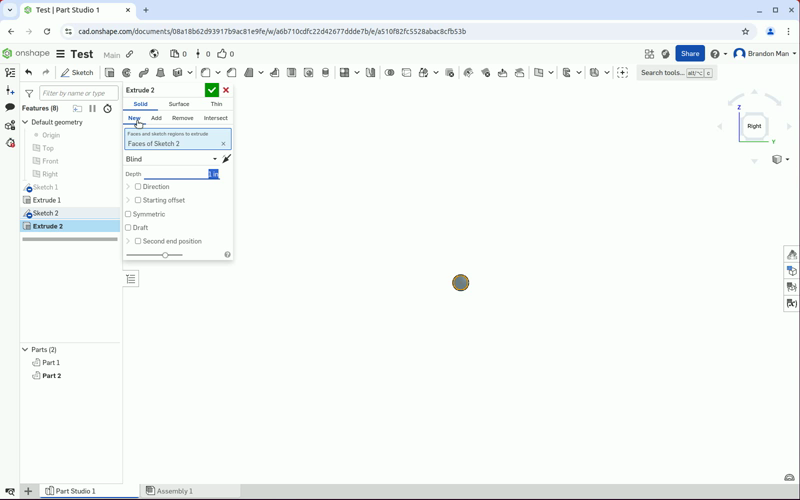
text(3.611)
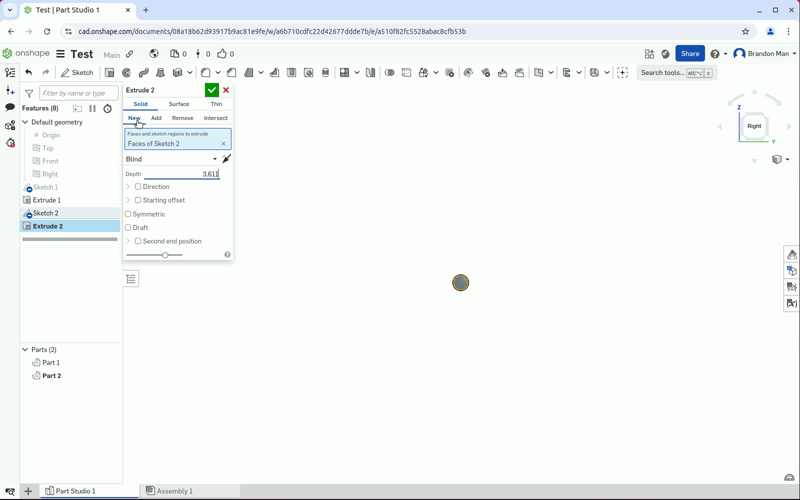
key(enter)
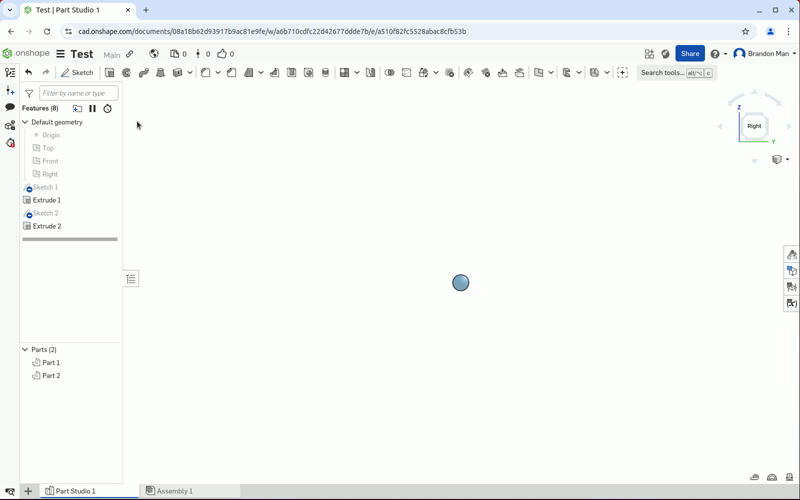
key(shift+h)
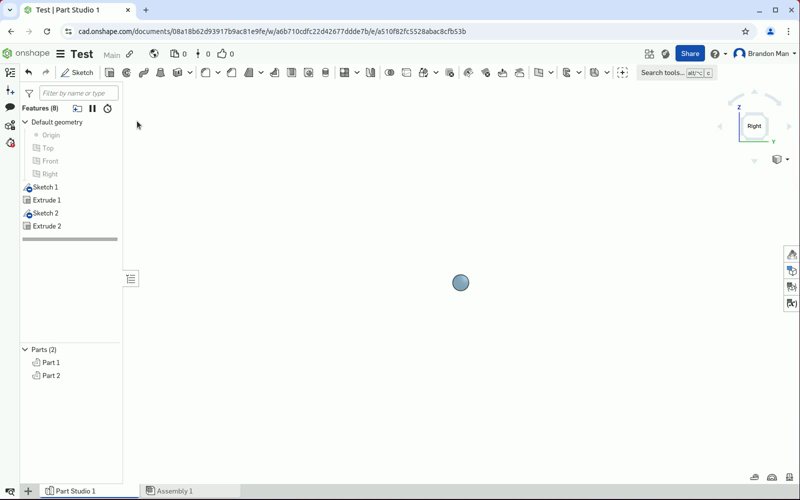
key(shift+h)
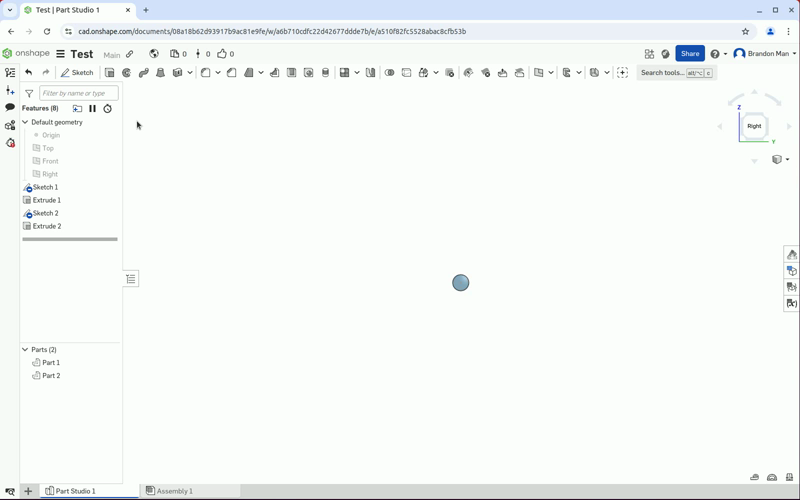
key(shift+7)
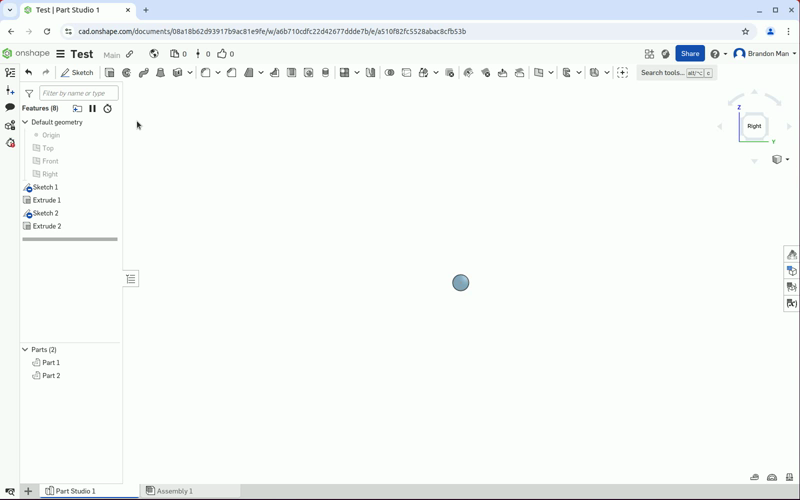
key(right, 2)
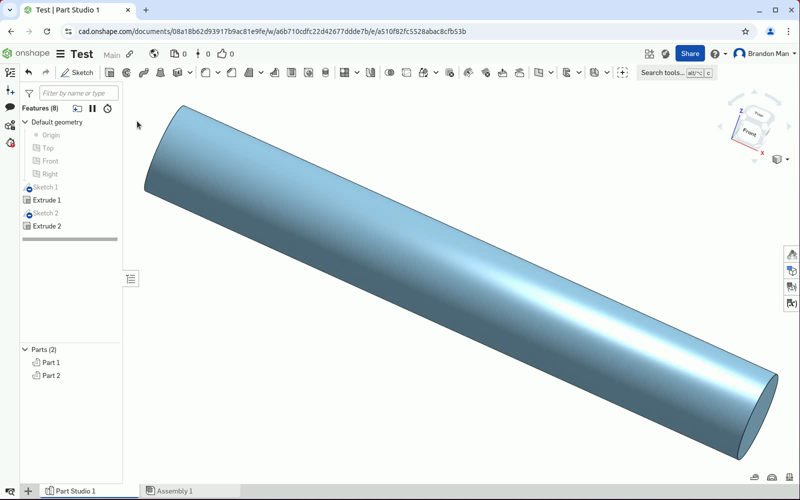
key(down, 2)
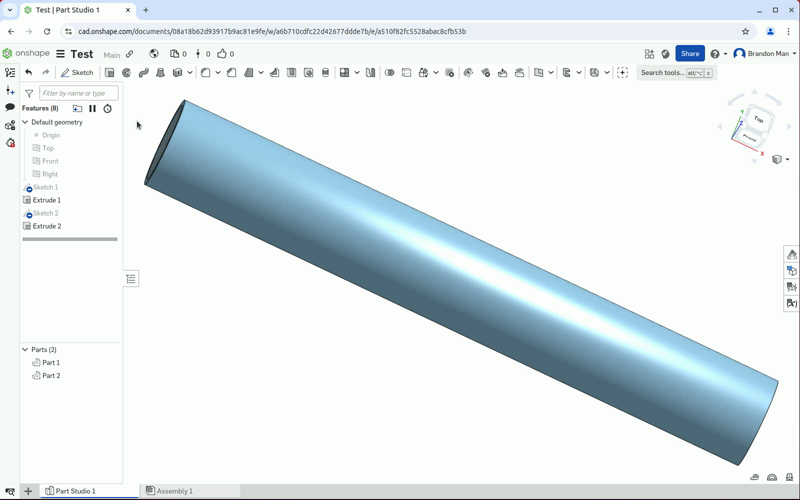
key(up, 2)
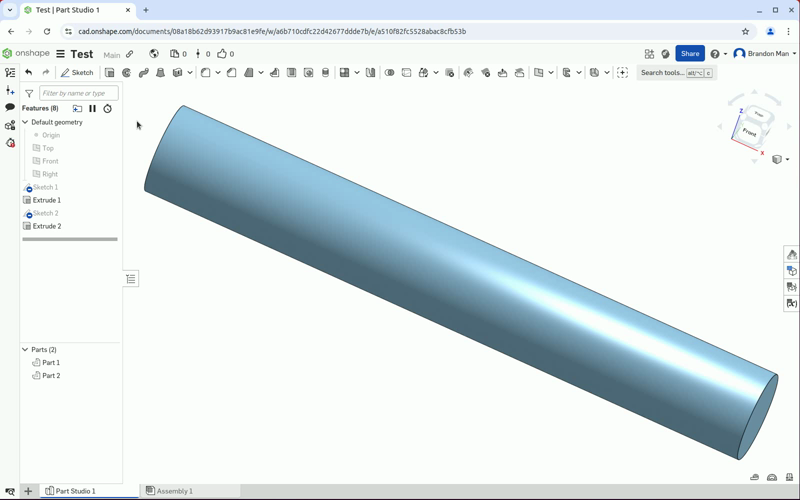
key(left, 2)
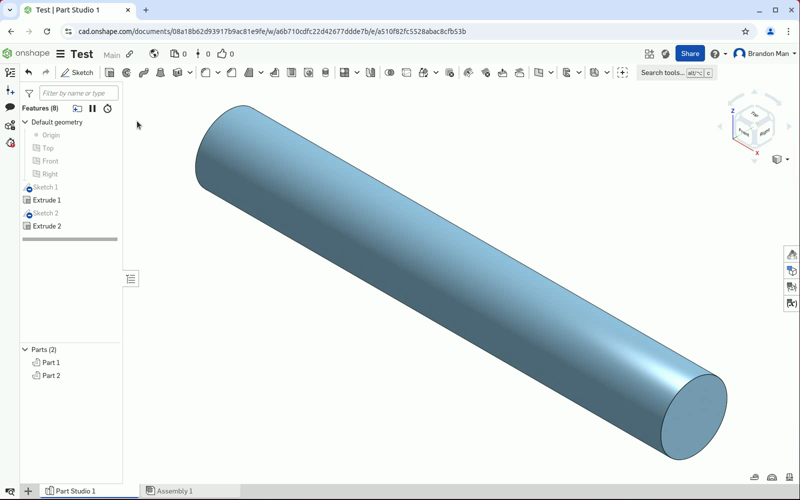
mouse_move(73, 189)
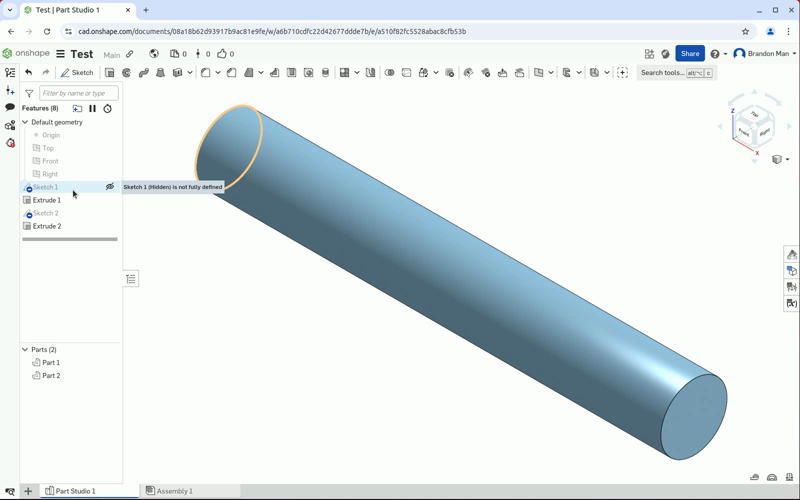
click(73, 189)